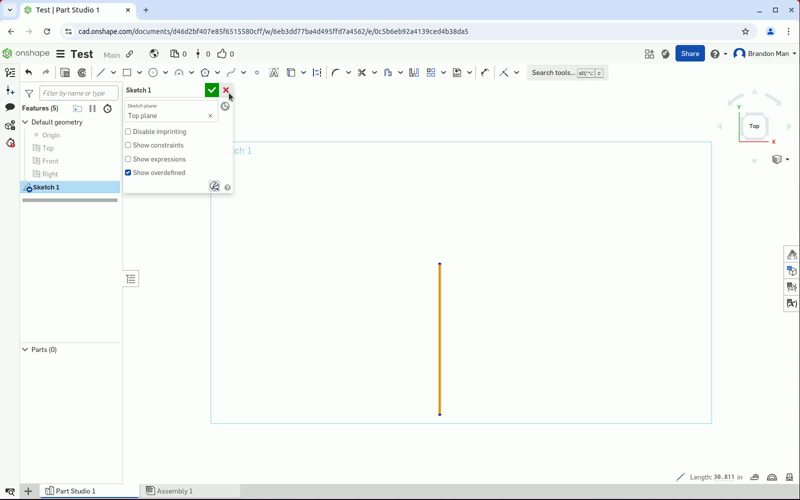
key(shift+h)
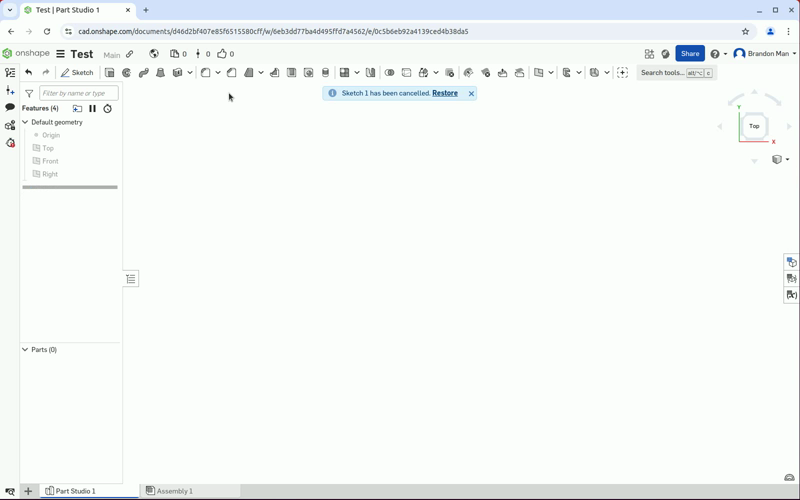
mouse_move(73, 352)
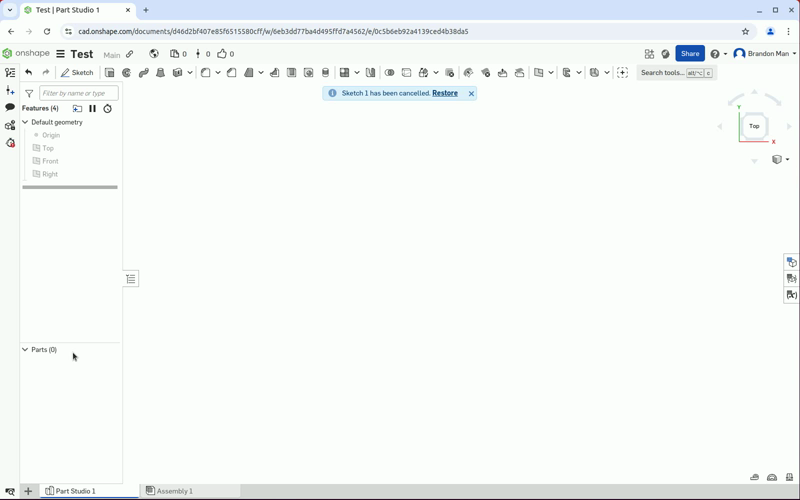
key(y)
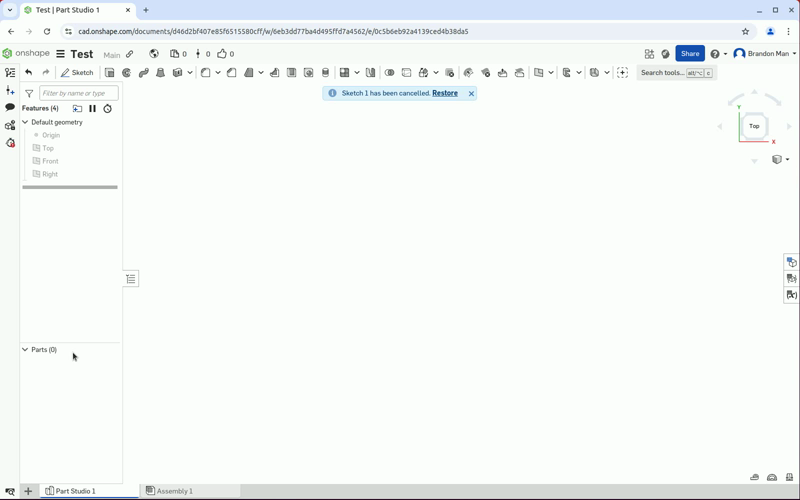
key(shift+p)
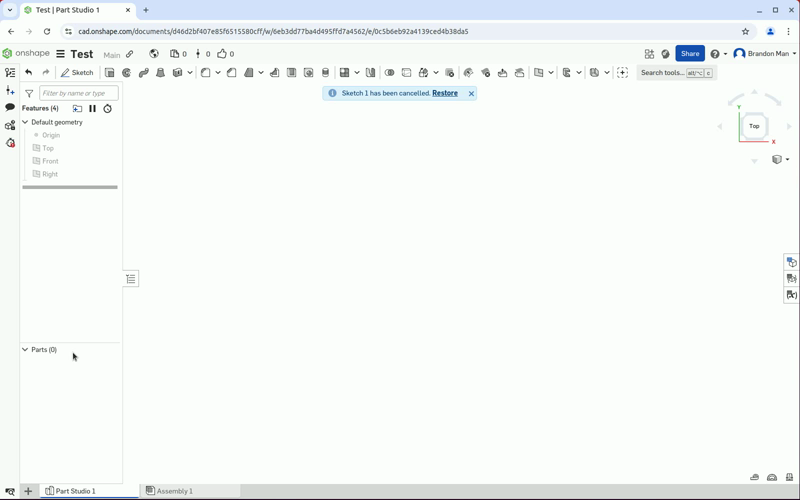
key(space)
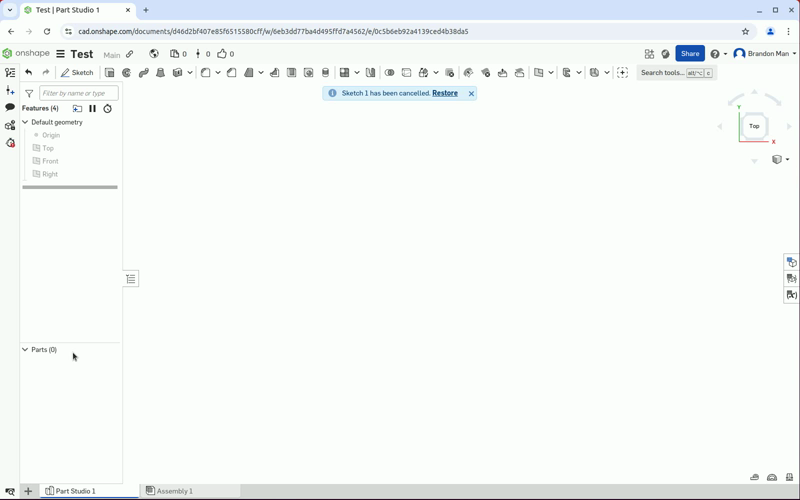
key_down(shift)
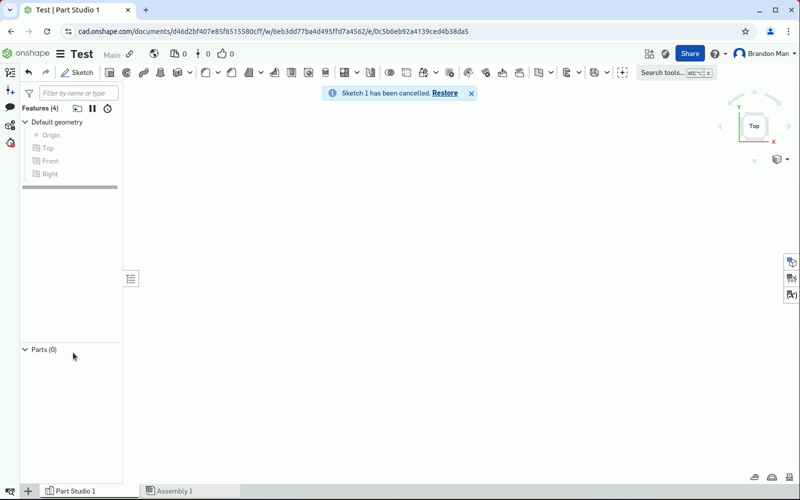
key(up)
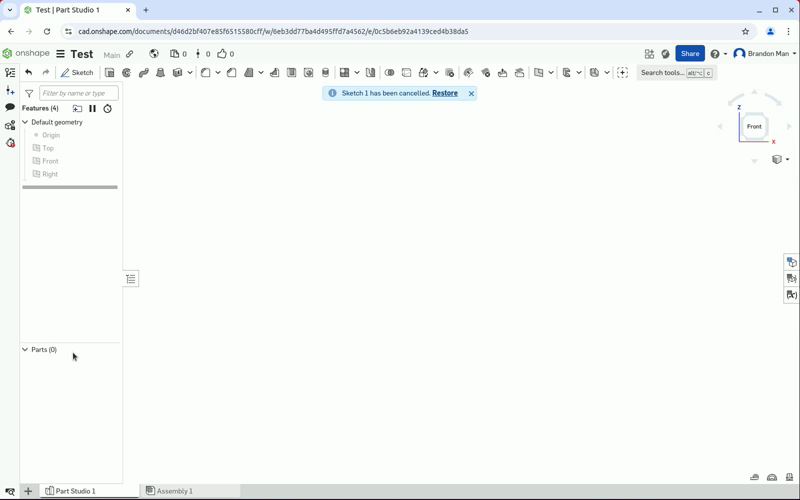
key_up(shift)
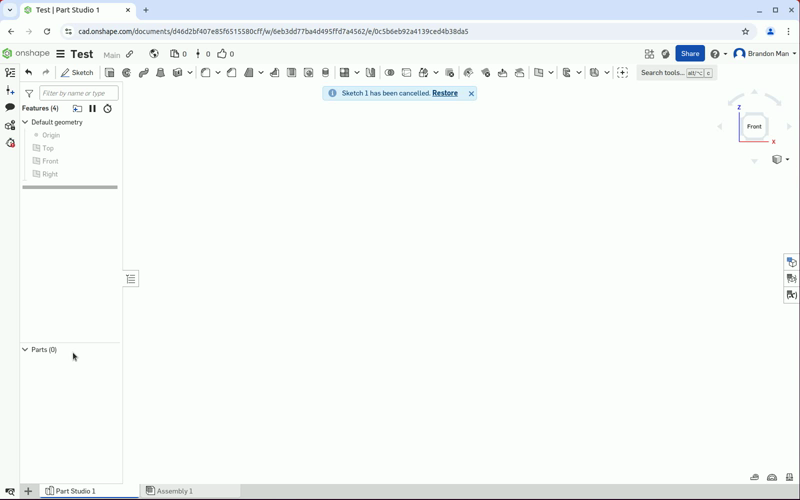
mouse_move(73, 352)
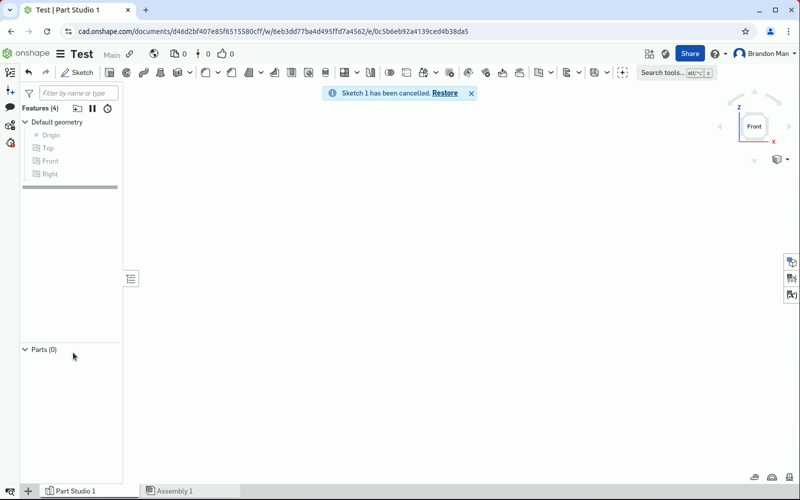
key(shift+y)
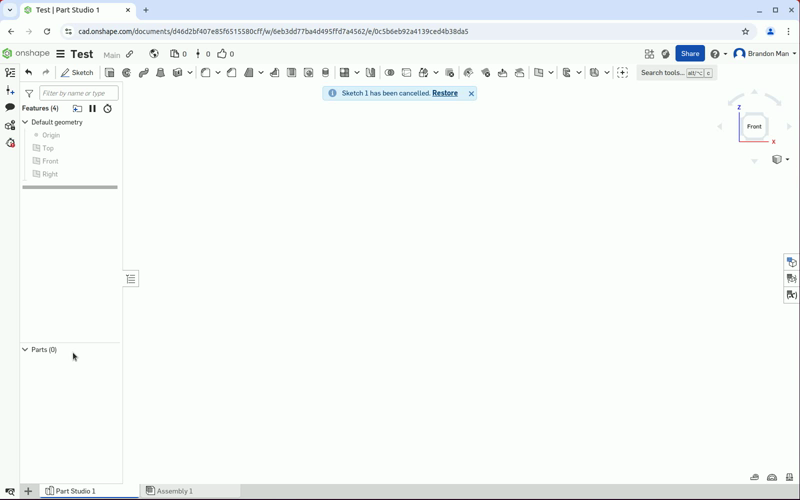
key(shift+s)
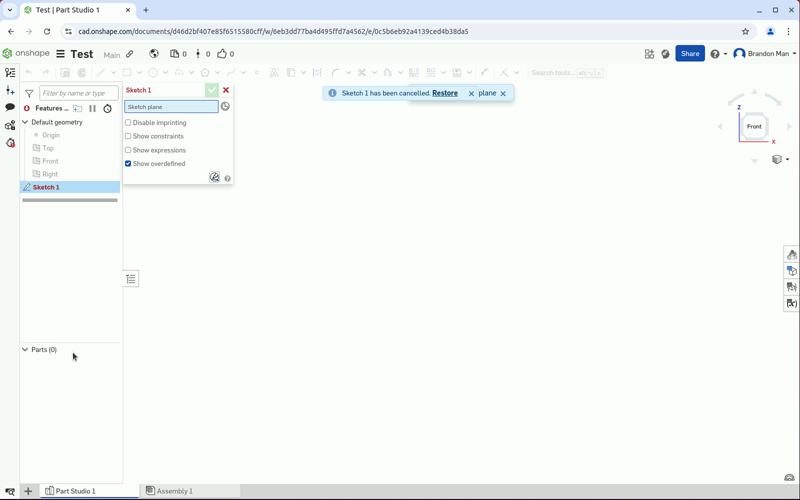
mouse_move(73, 163)
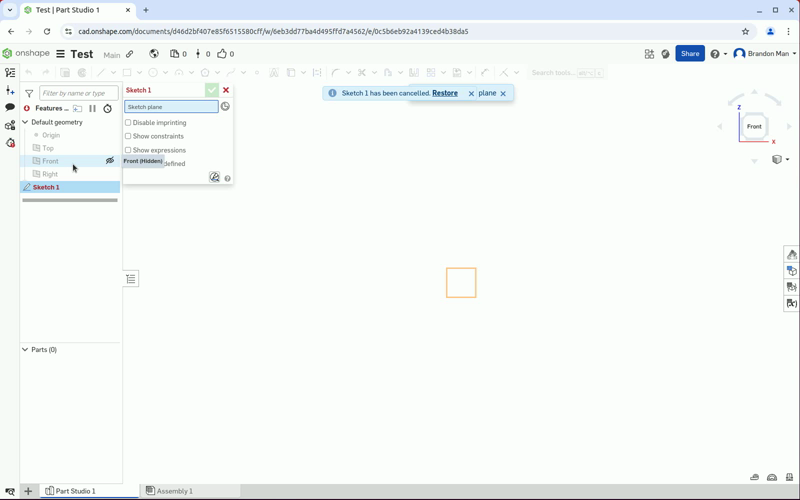
click(73, 163)
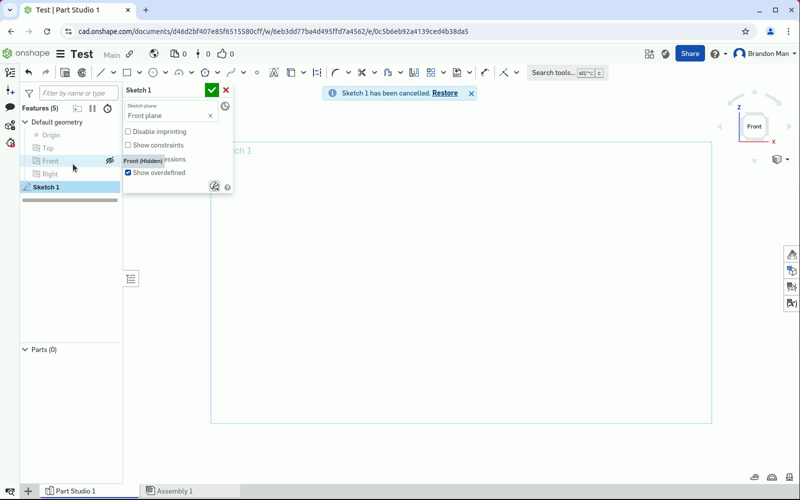
mouse_move(73, 352)
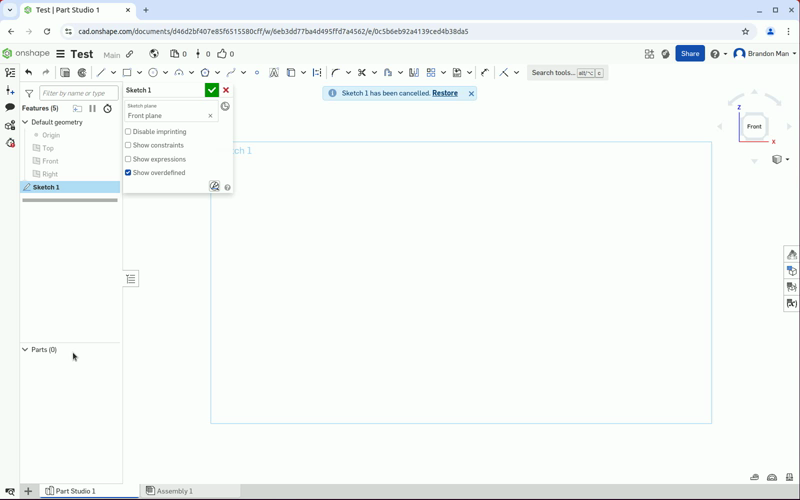
key(y)
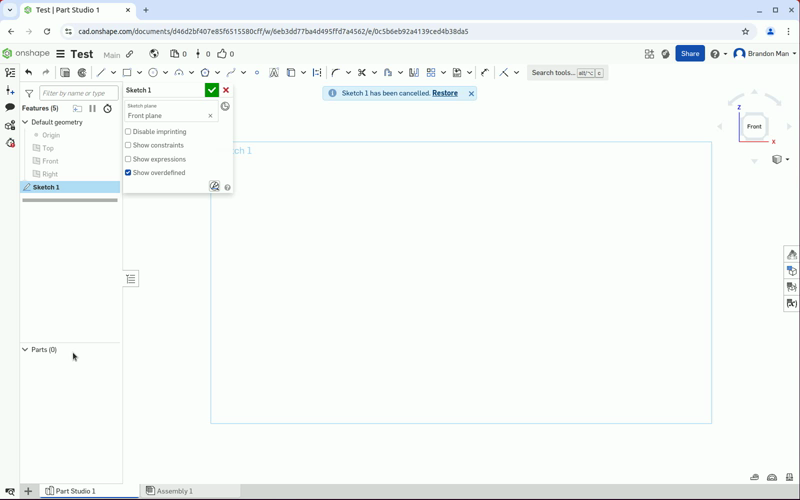
key(c)
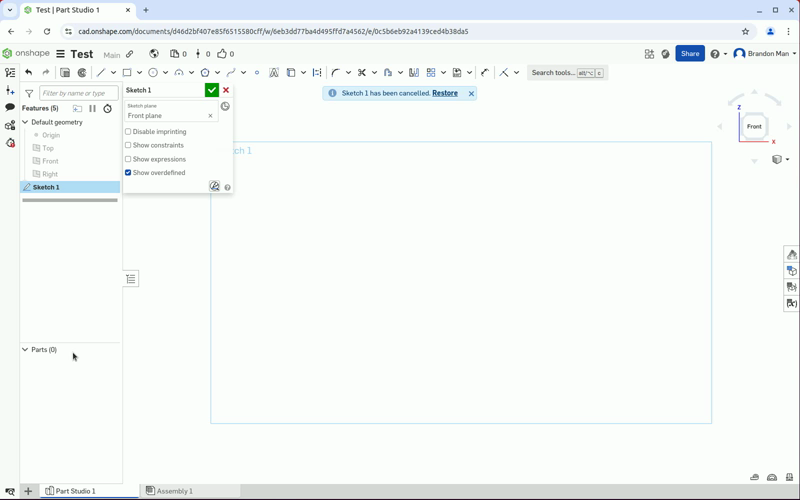
key_down(shift)
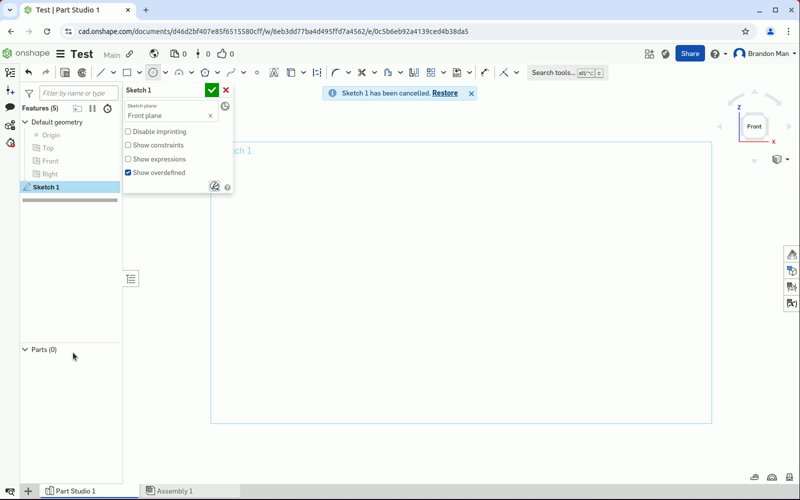
mouse_move(461, 282)
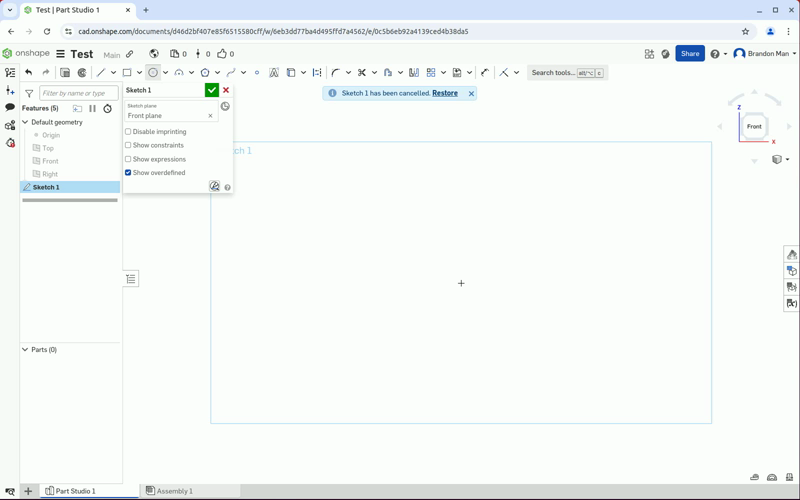
click(461, 282)
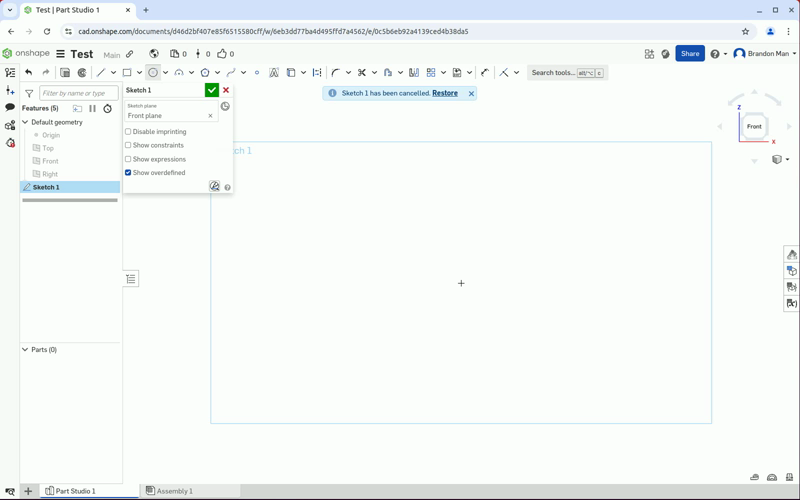
key_up(shift)
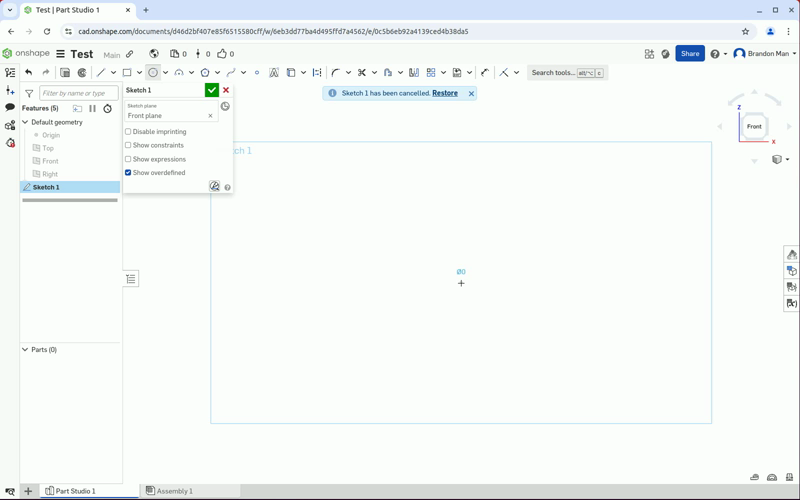
mouse_move(574, 282)
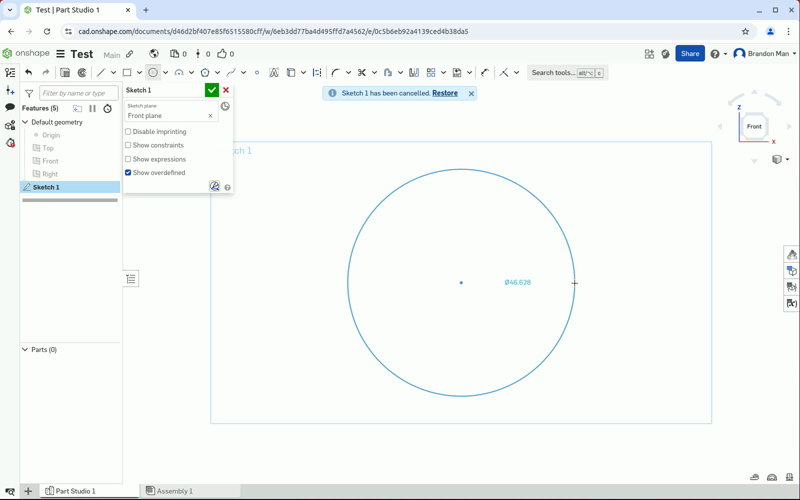
click(574, 282)
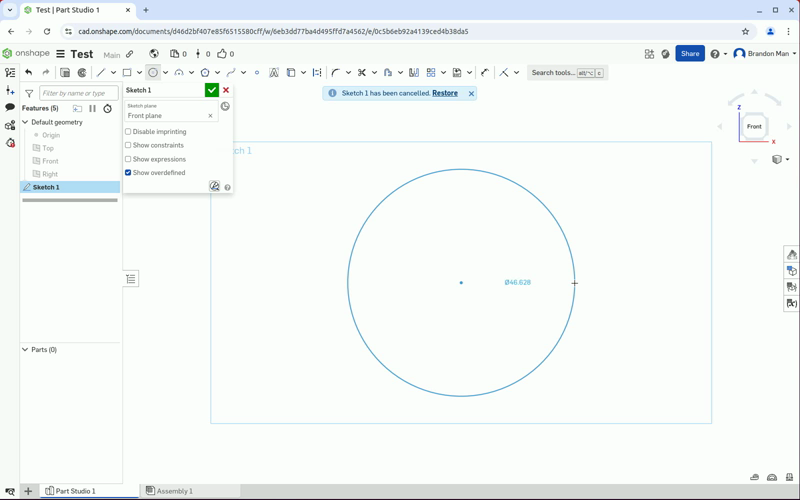
key(esc)
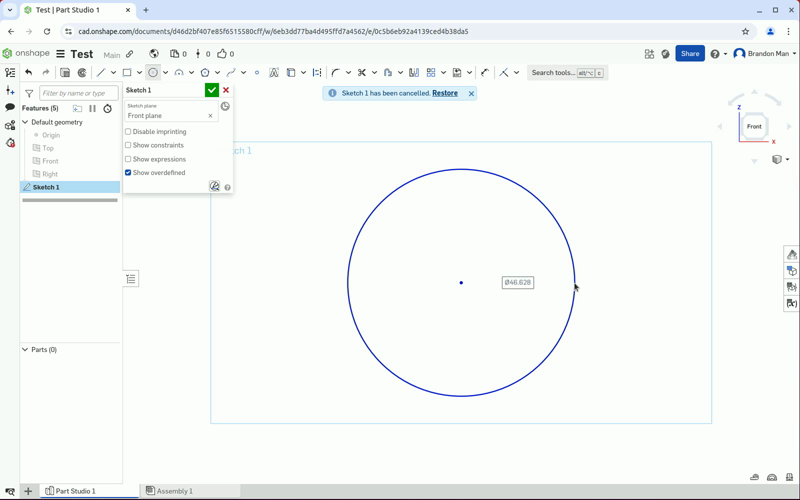
key(c)
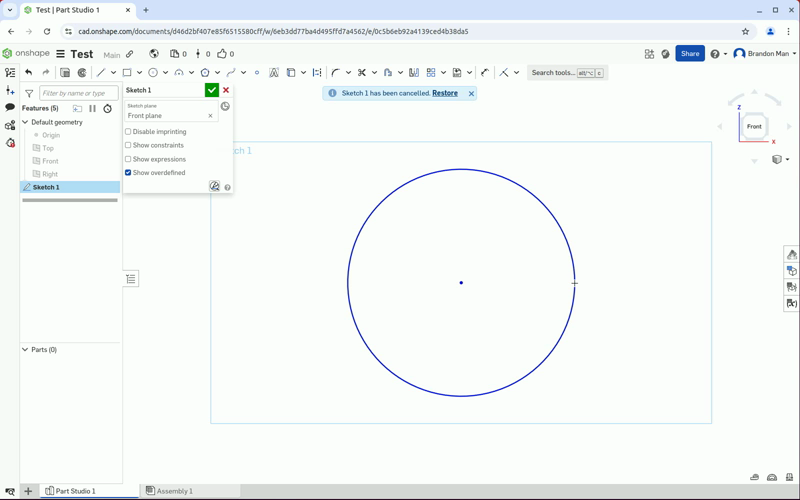
key_down(shift)
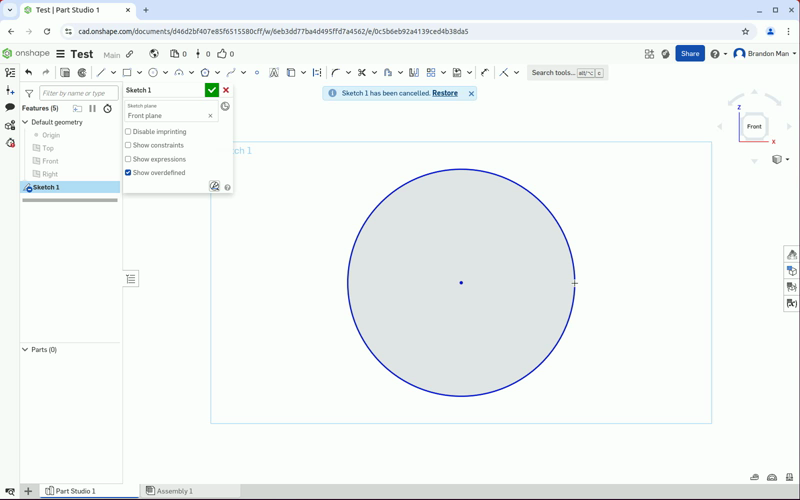
mouse_move(461, 282)
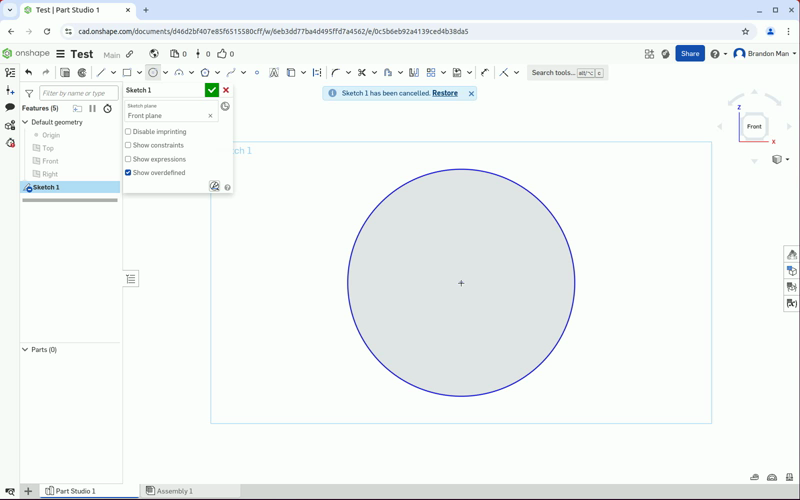
click(461, 282)
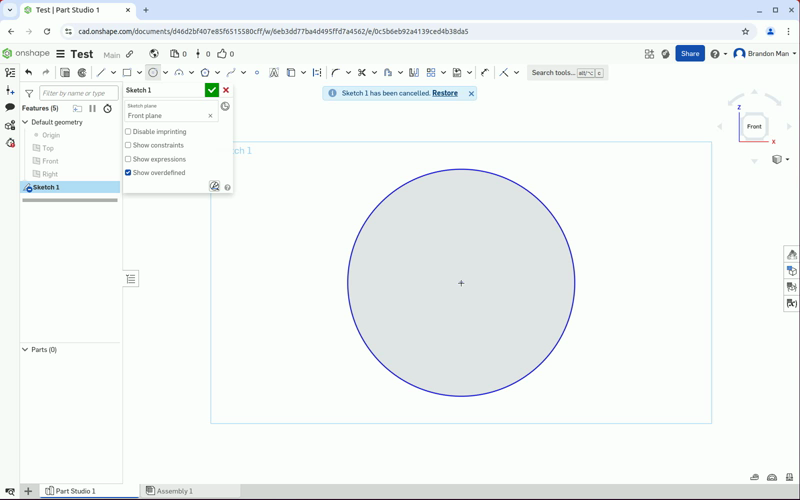
key_up(shift)
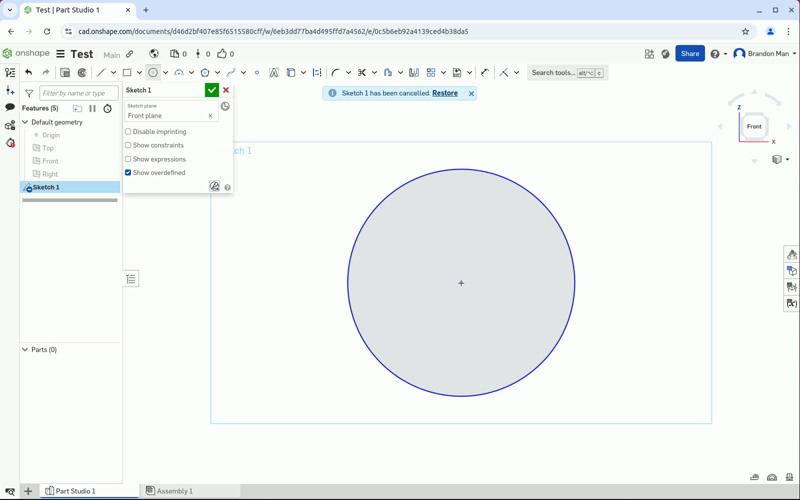
mouse_move(534, 282)
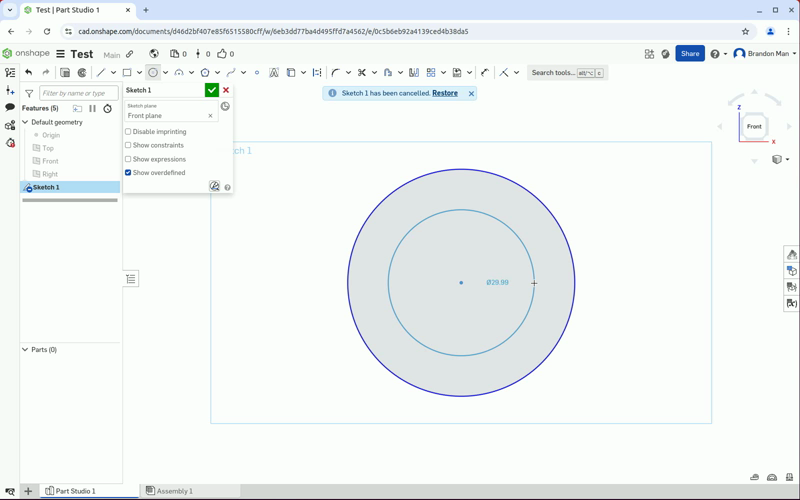
click(534, 282)
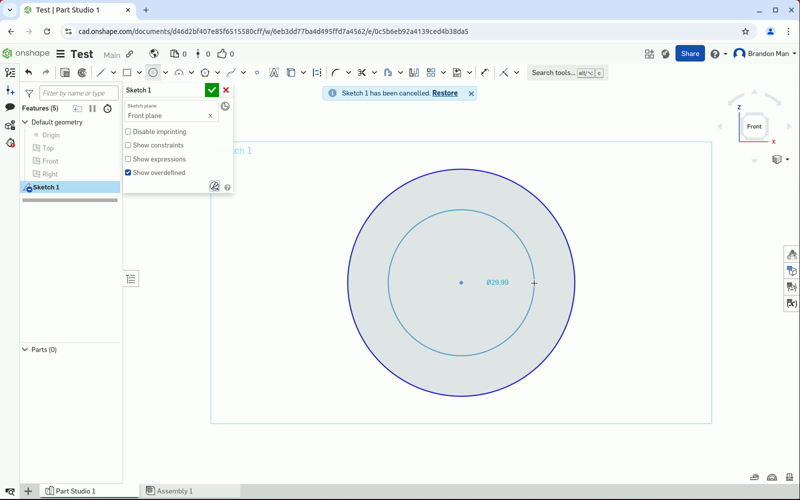
key(esc)
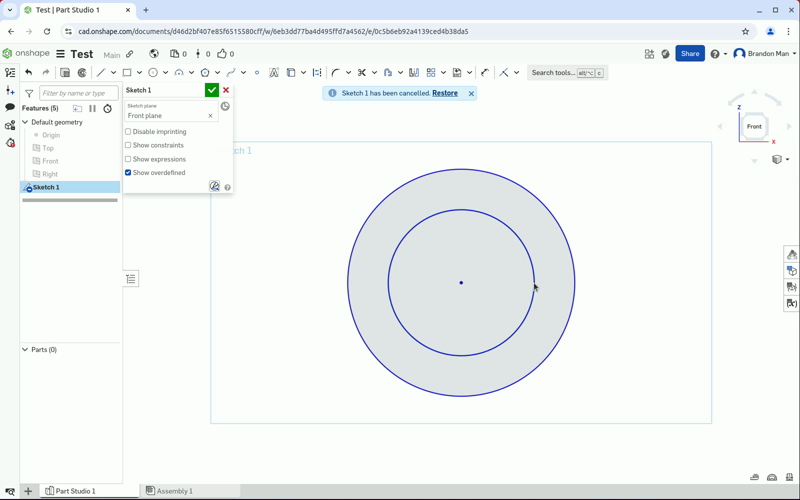
mouse_move(447, 188)
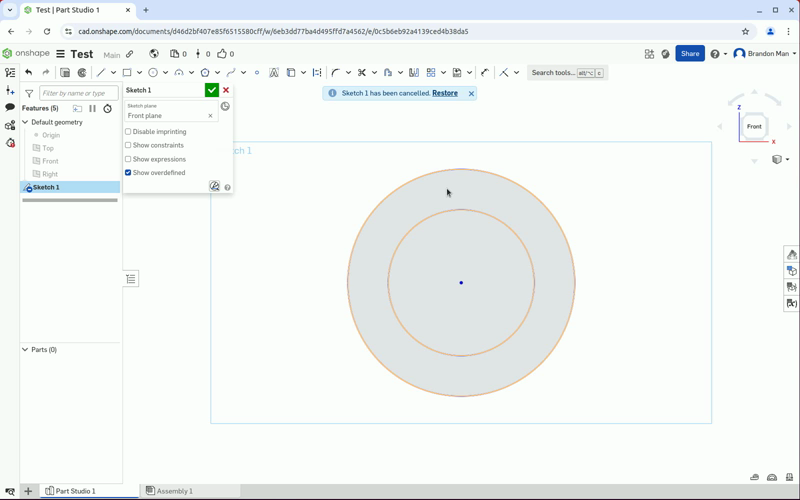
click(447, 188)
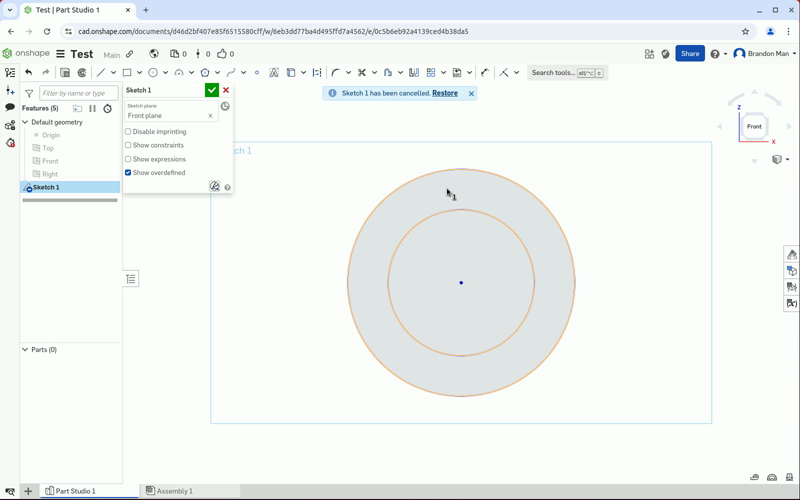
mouse_move(73, 352)
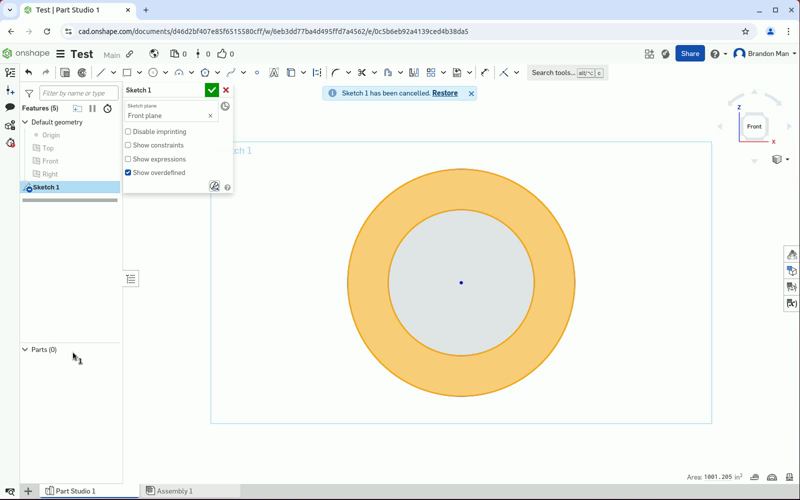
key(shift+y)
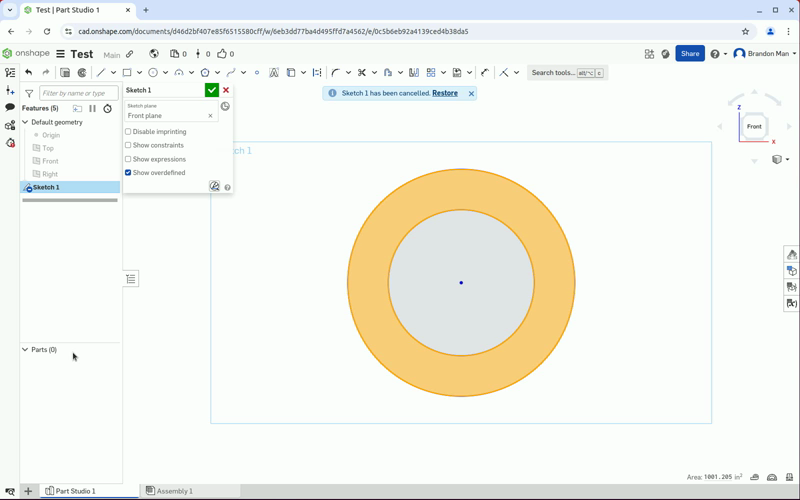
key(shift+e)
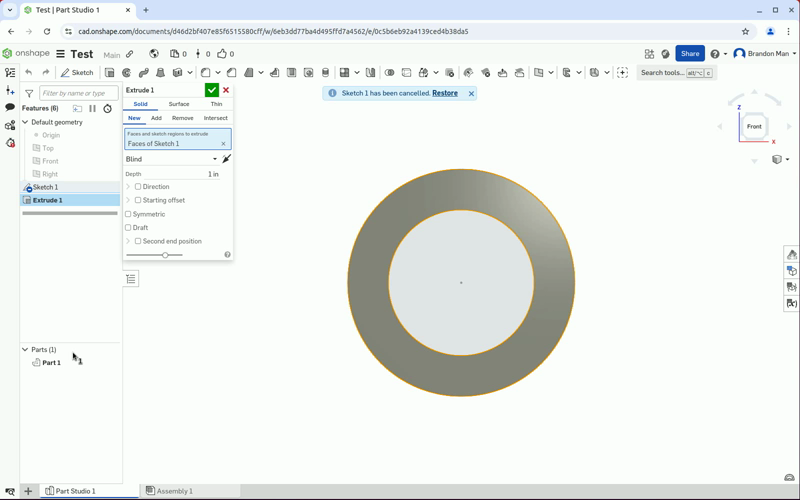
mouse_move(143, 106)
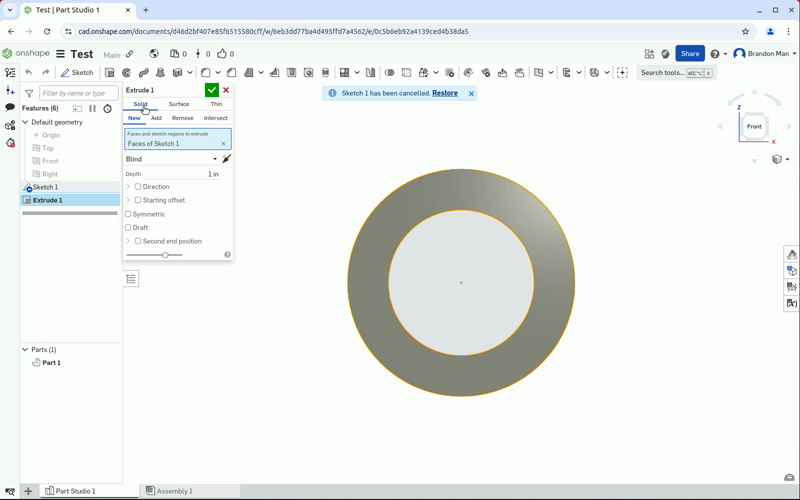
click(143, 106)
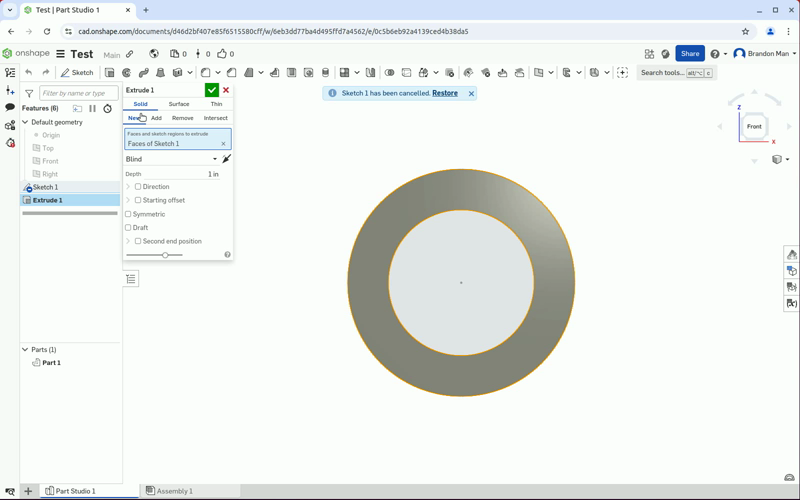
mouse_move(137, 120)
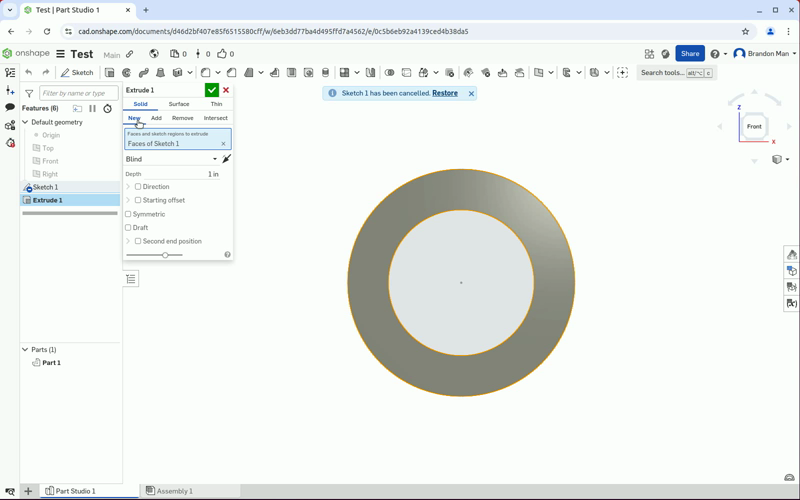
click(137, 120)
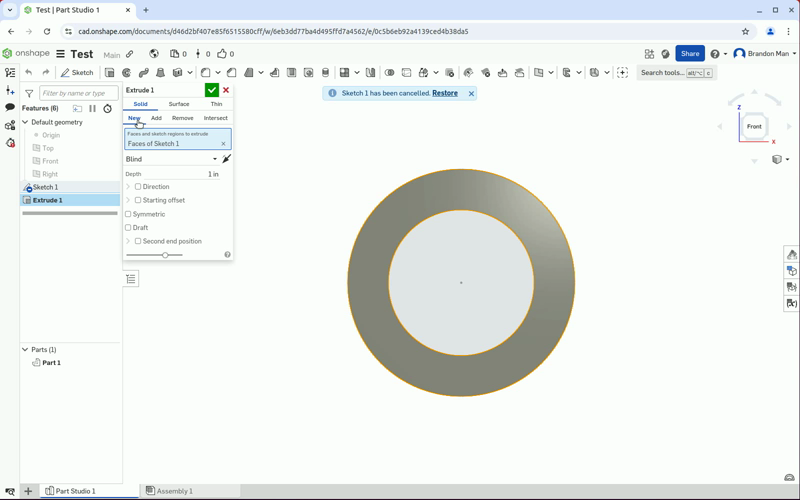
key(tab, 4)
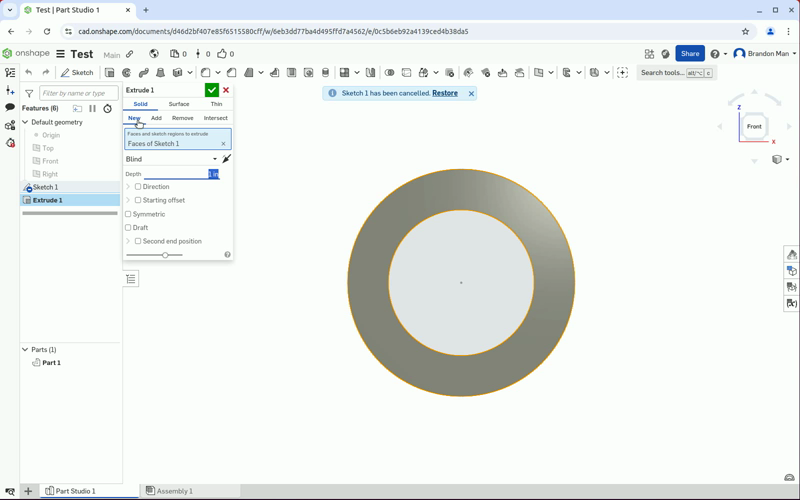
text(-11.554)
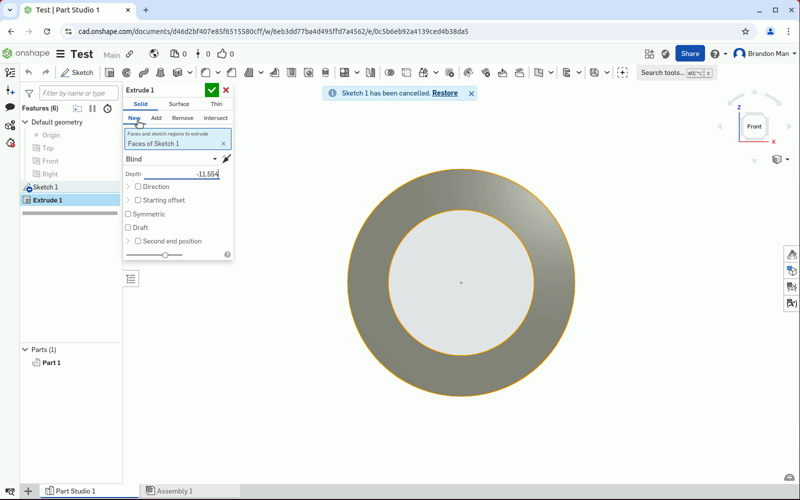
key(tab, 3)
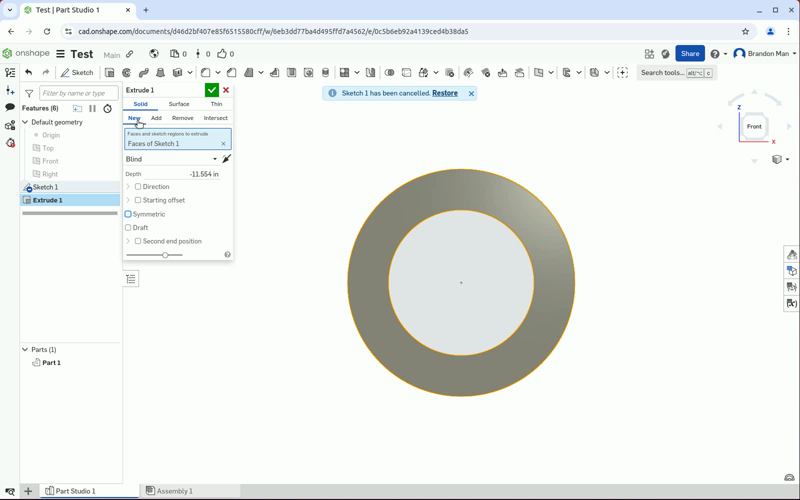
key(space)
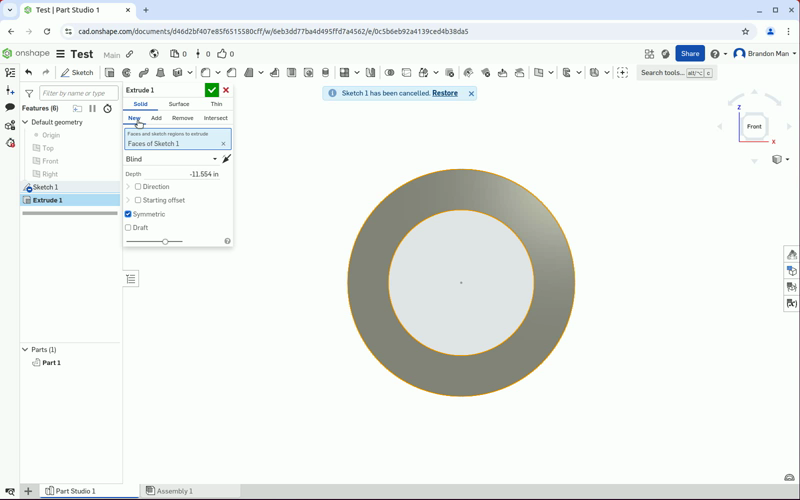
key(enter)
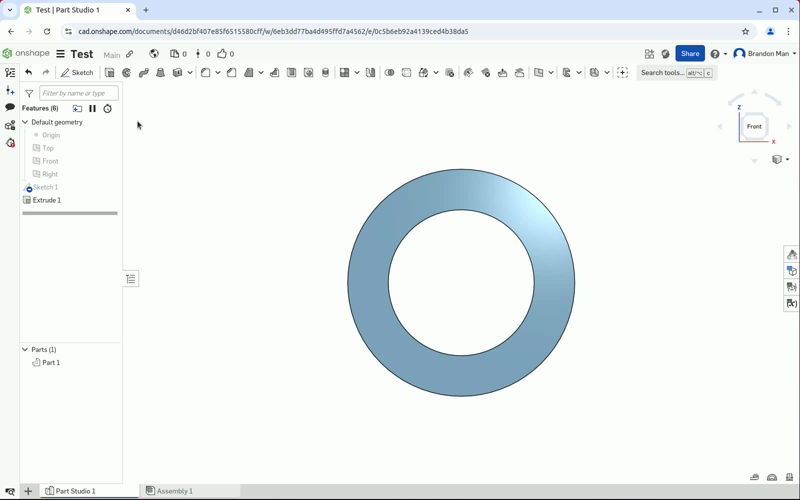
key(shift+h)
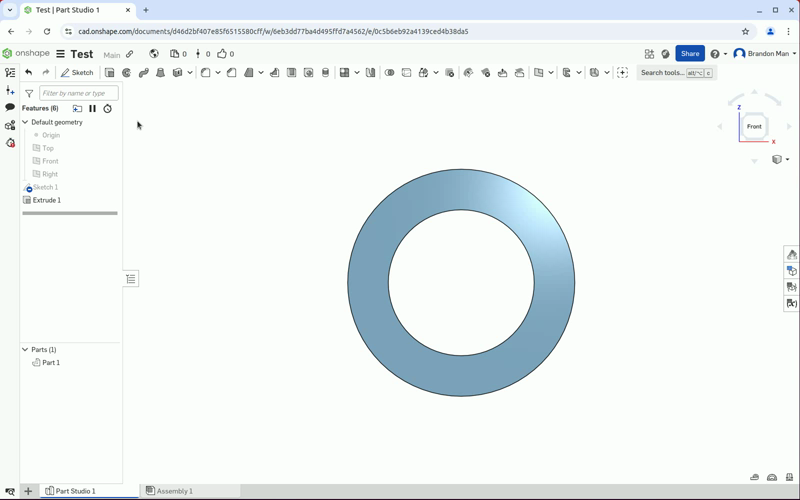
key(shift+h)
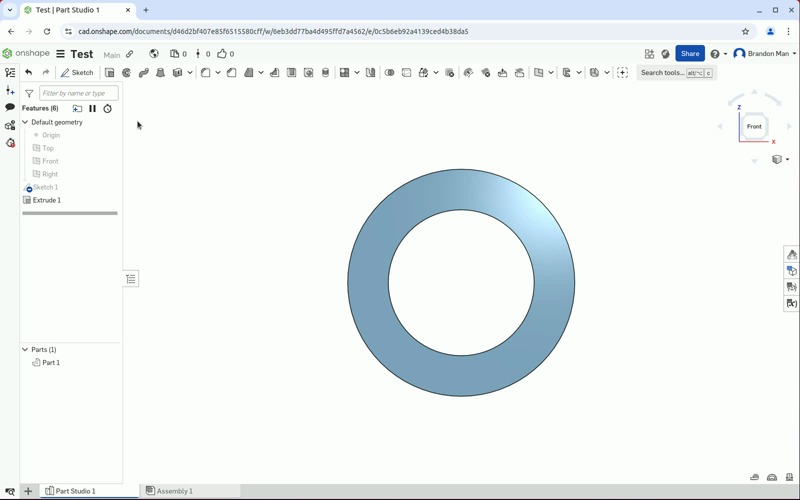
mouse_move(73, 189)
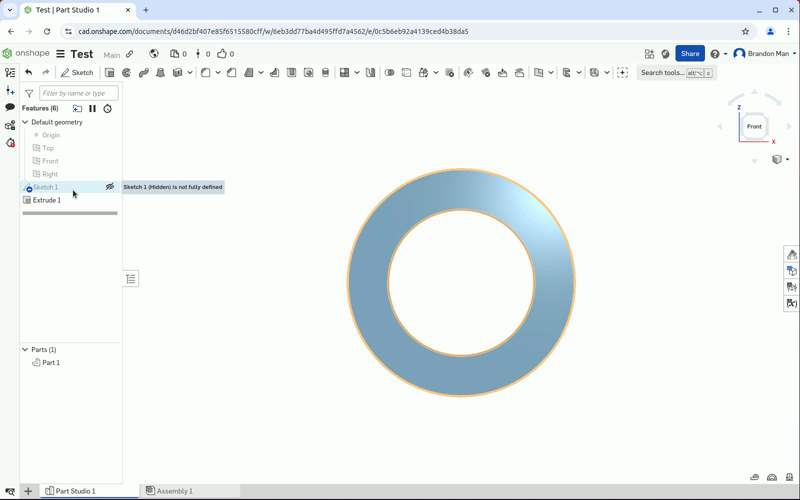
click(73, 189)
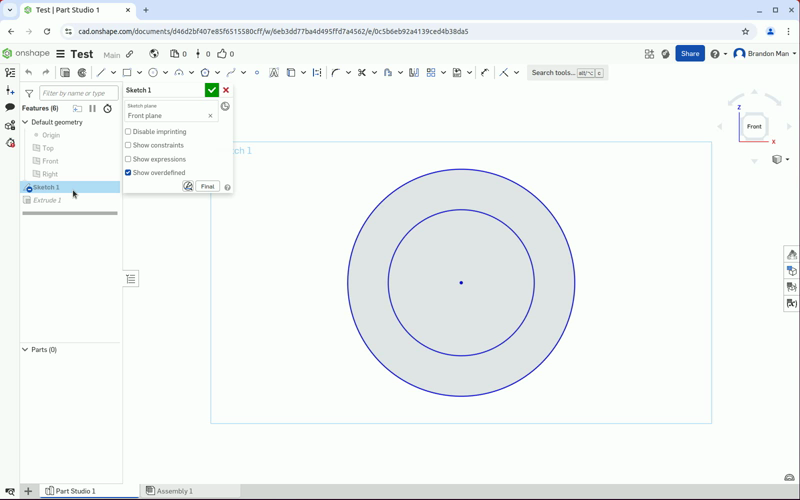
mouse_move(229, 92)
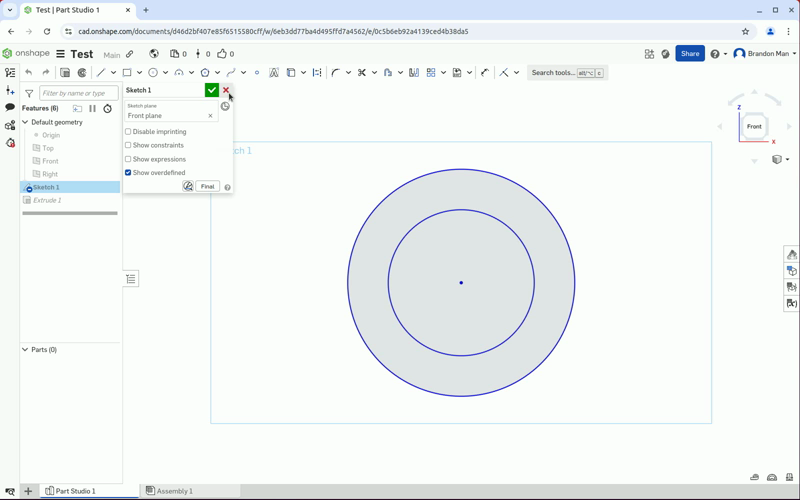
click(229, 92)
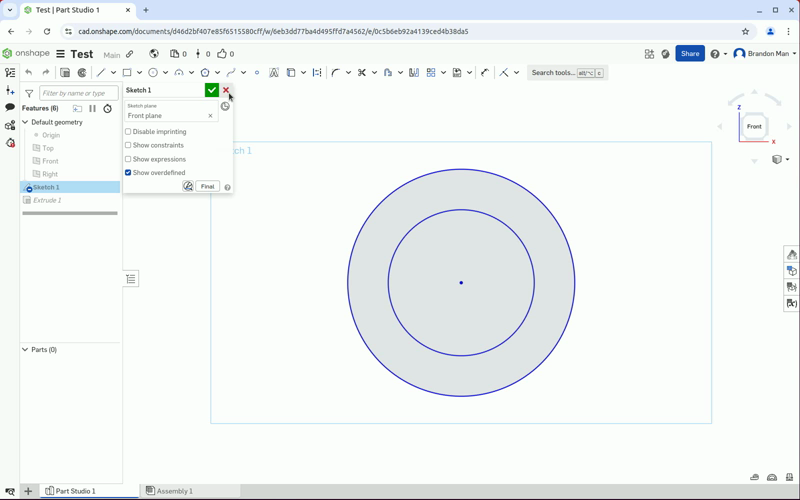
key(shift+s)
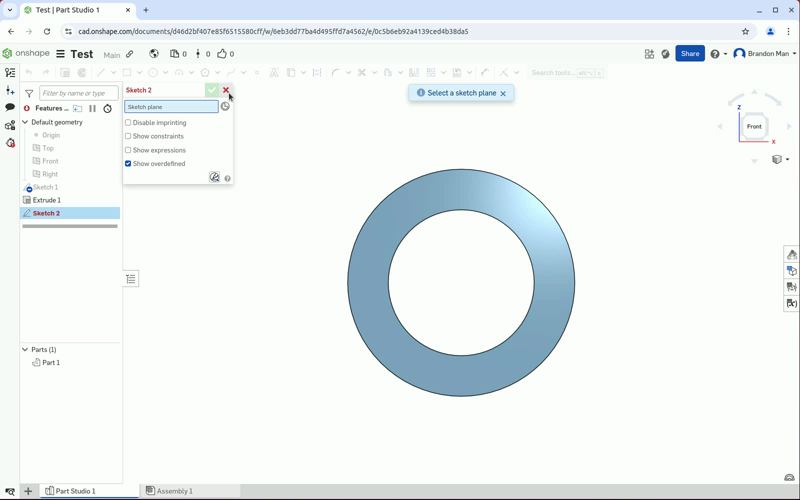
mouse_move(73, 163)
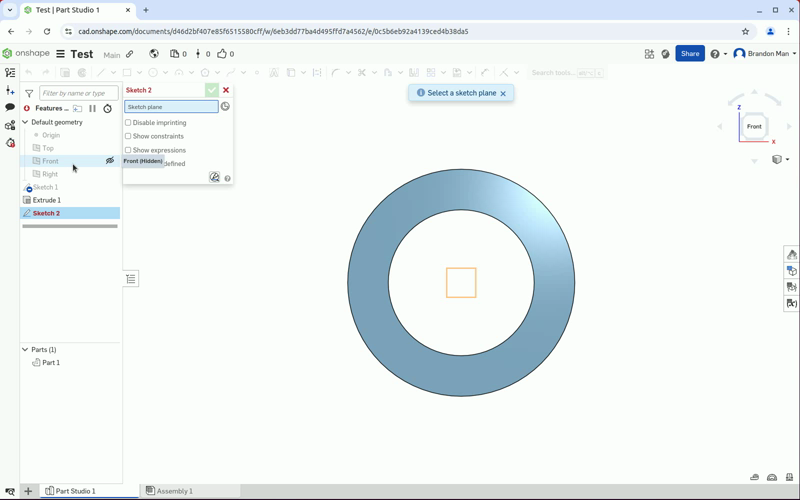
click(73, 163)
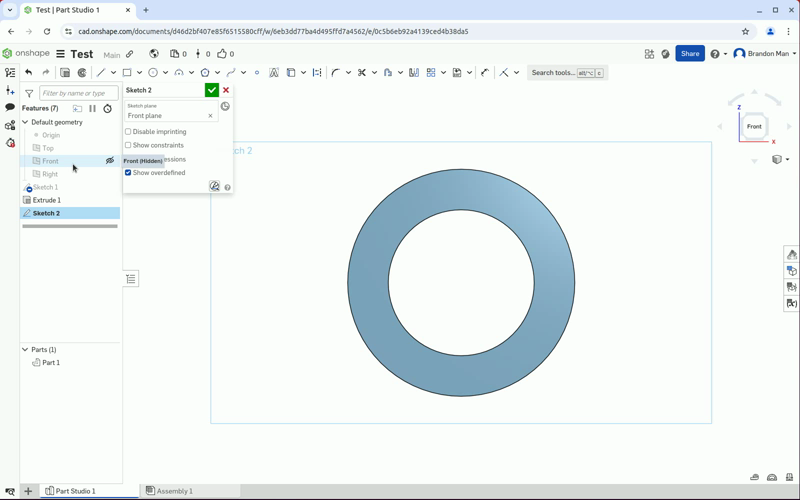
mouse_move(73, 352)
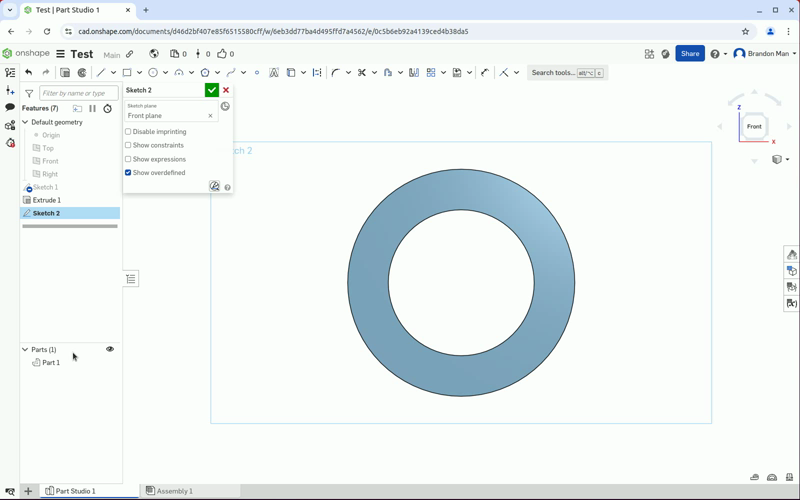
key(y)
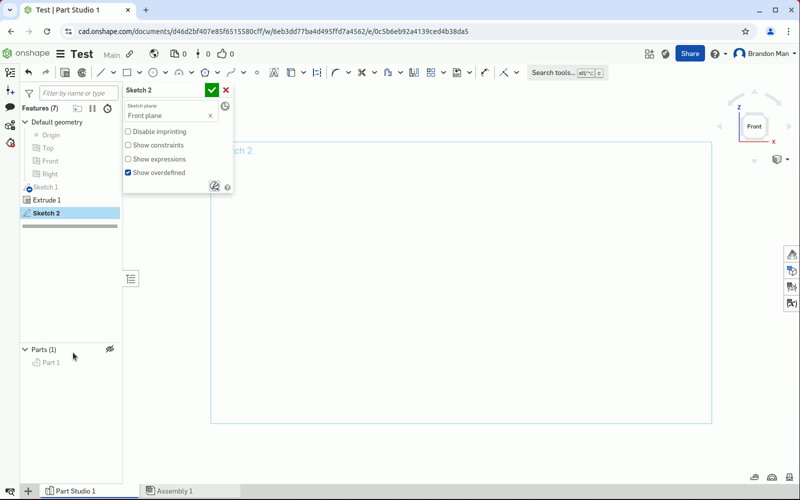
key(c)
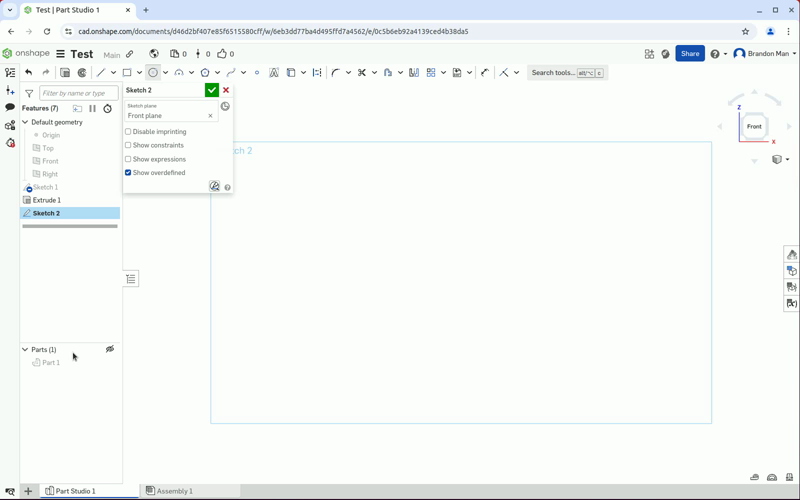
key_down(shift)
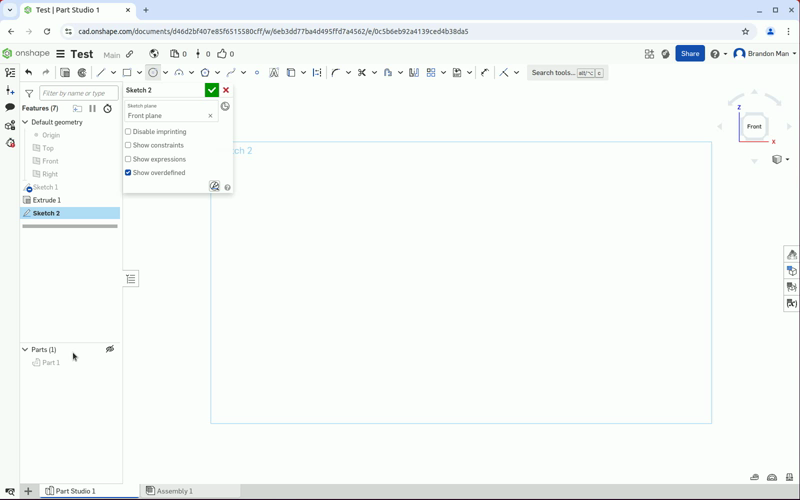
mouse_move(461, 282)
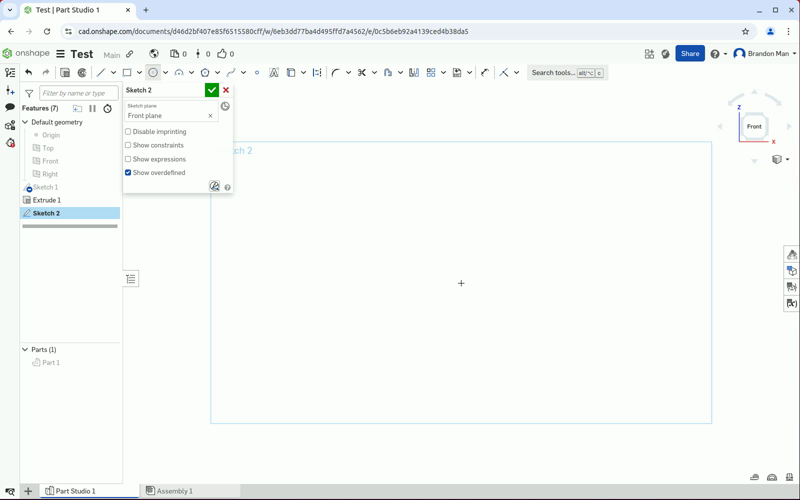
click(461, 282)
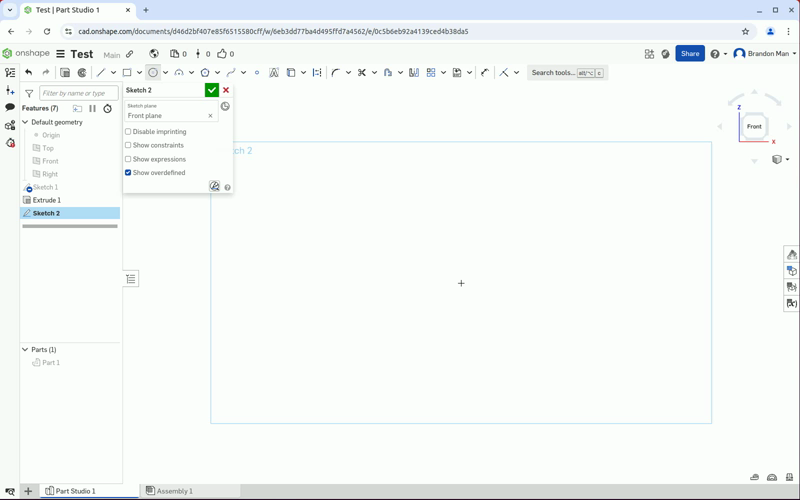
key_up(shift)
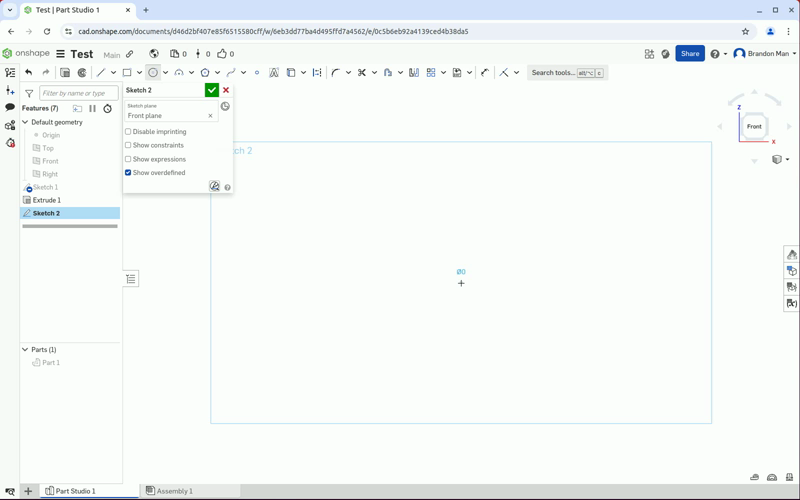
mouse_move(574, 282)
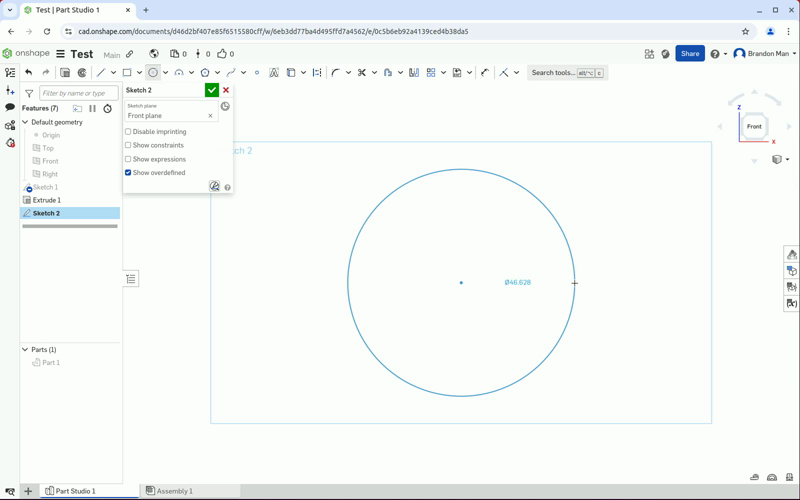
click(574, 282)
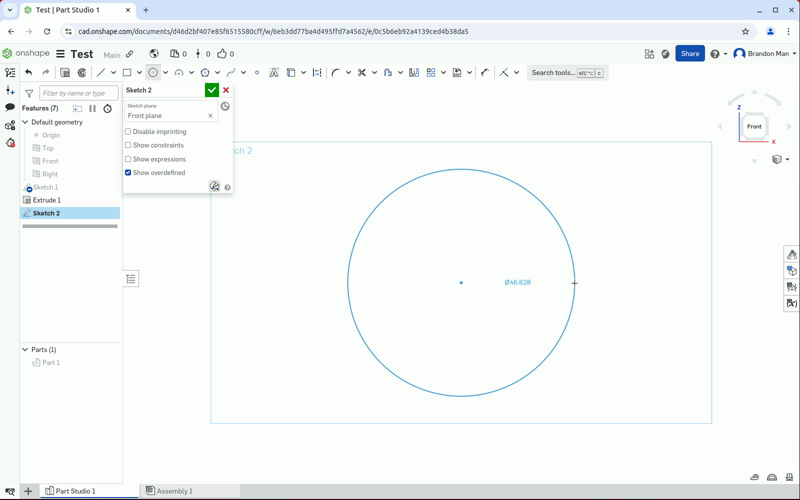
key(esc)
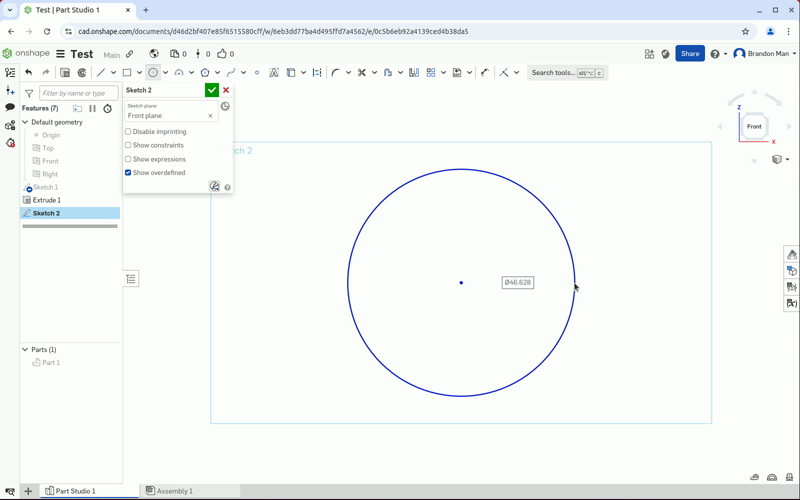
key(c)
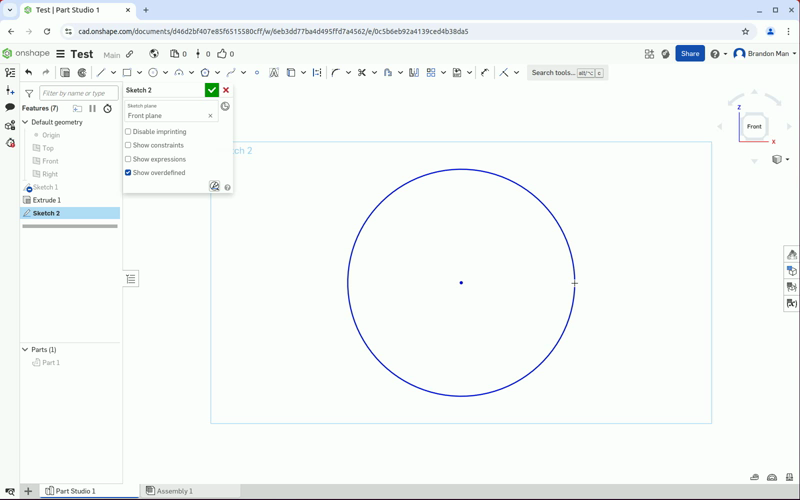
key_down(shift)
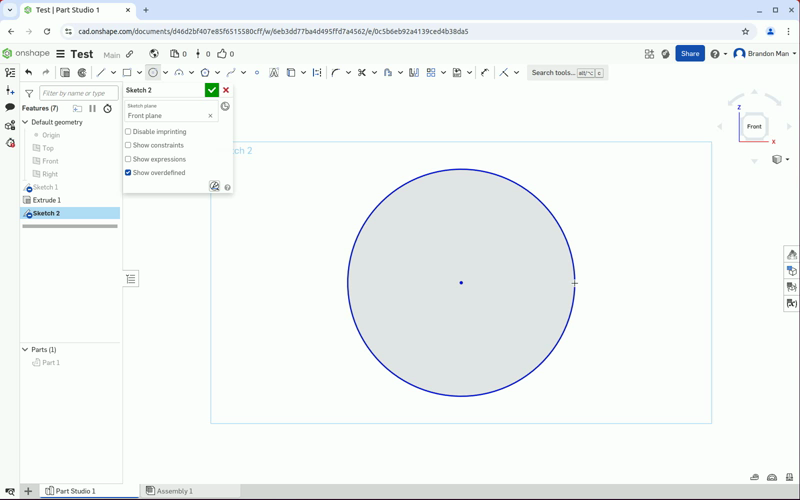
mouse_move(461, 282)
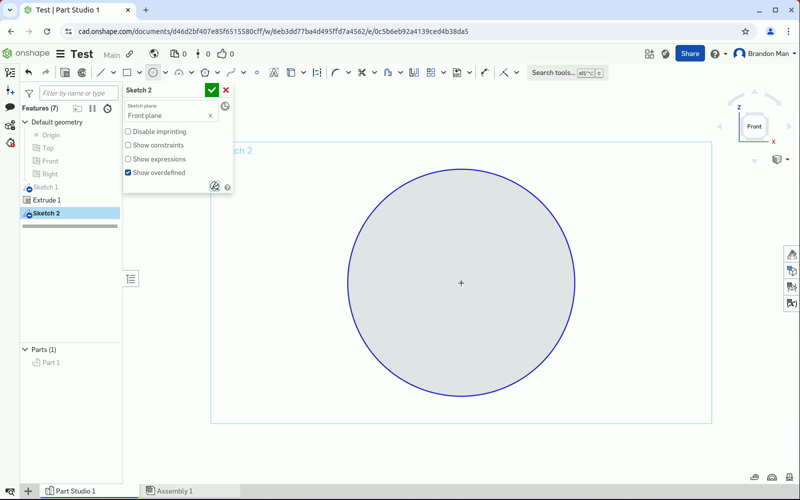
click(461, 282)
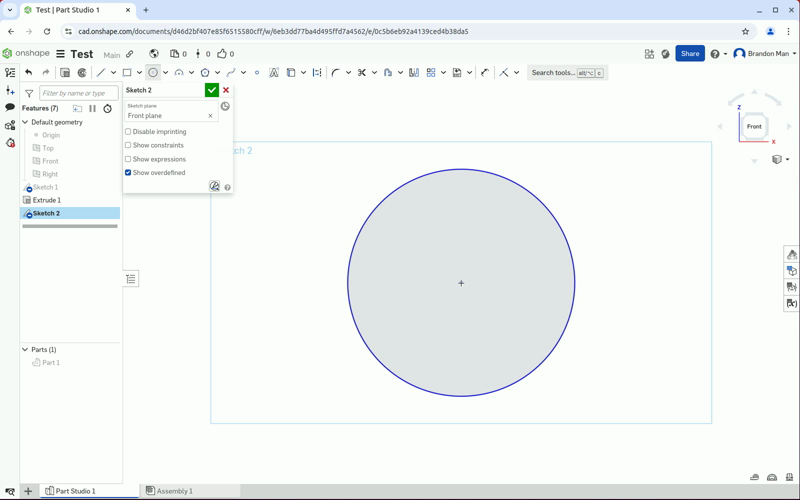
key_up(shift)
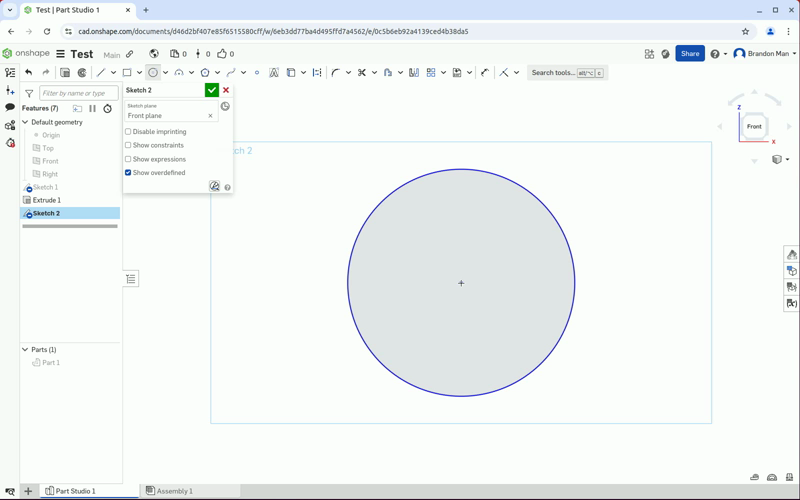
mouse_move(534, 282)
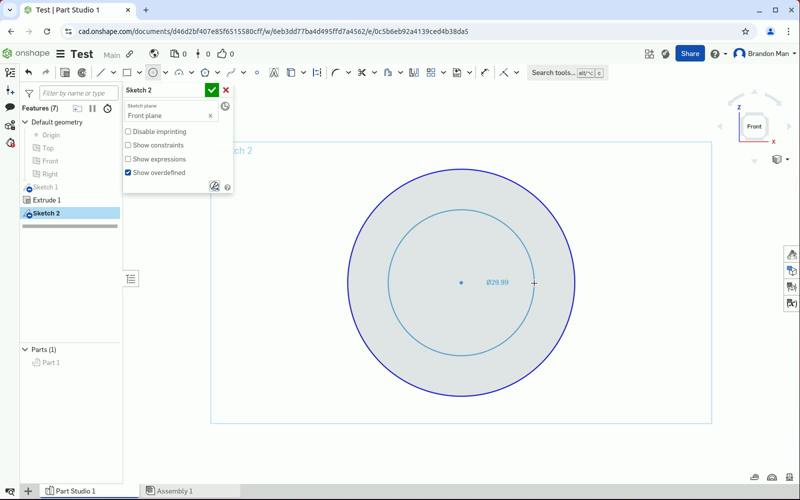
click(534, 282)
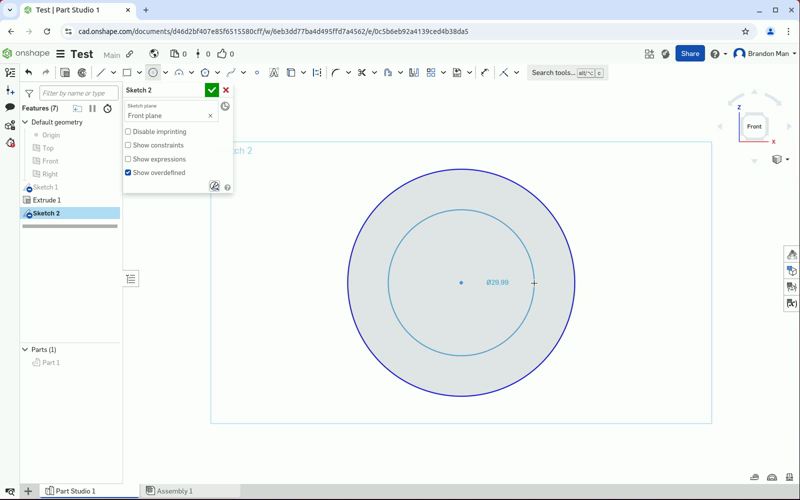
key(esc)
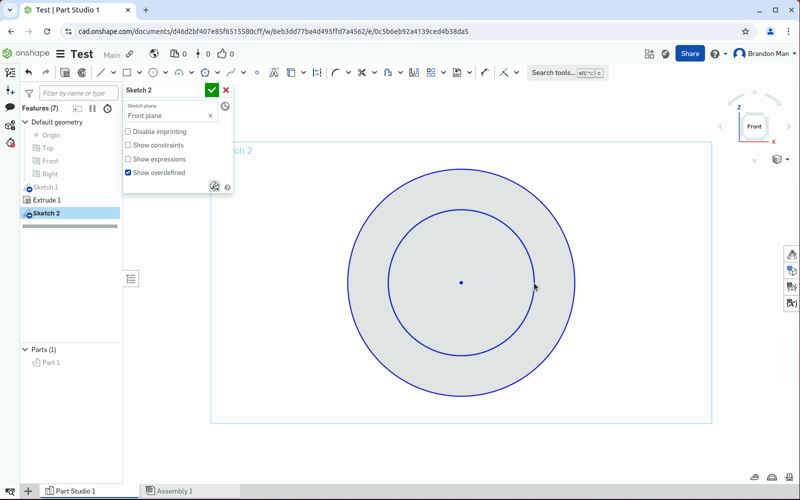
mouse_move(508, 206)
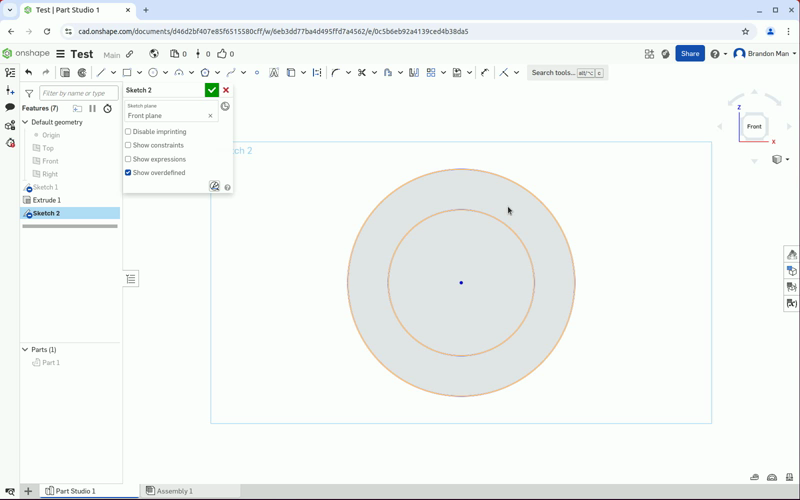
click(508, 206)
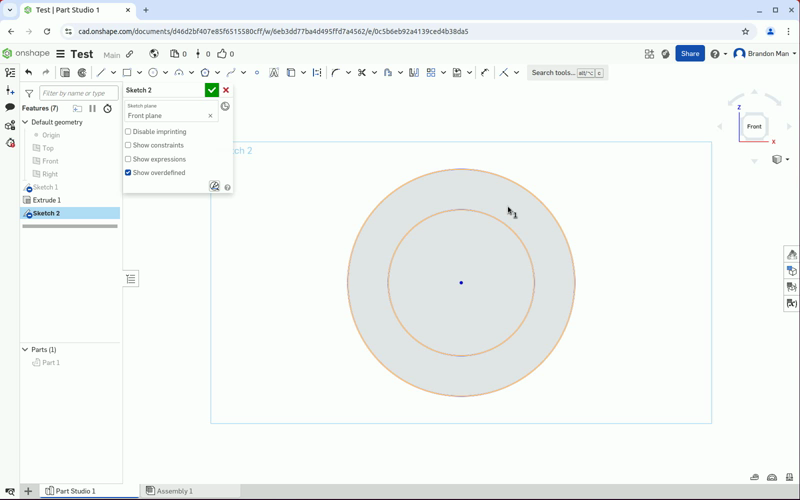
mouse_move(73, 352)
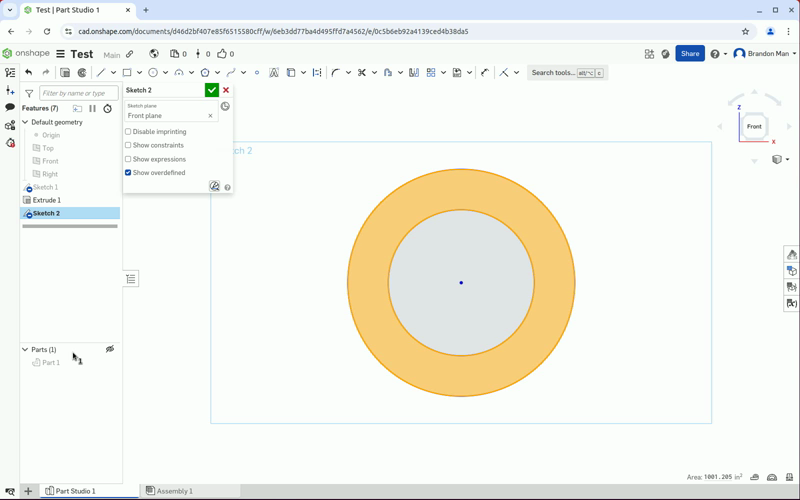
key(shift+y)
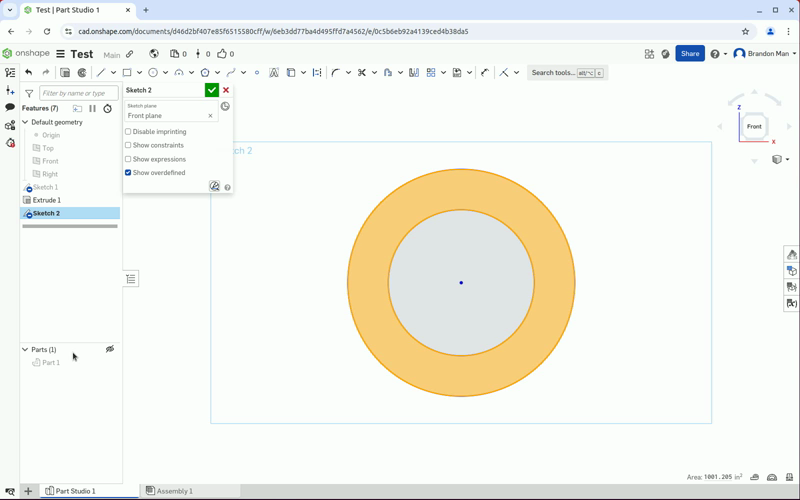
key(shift+e)
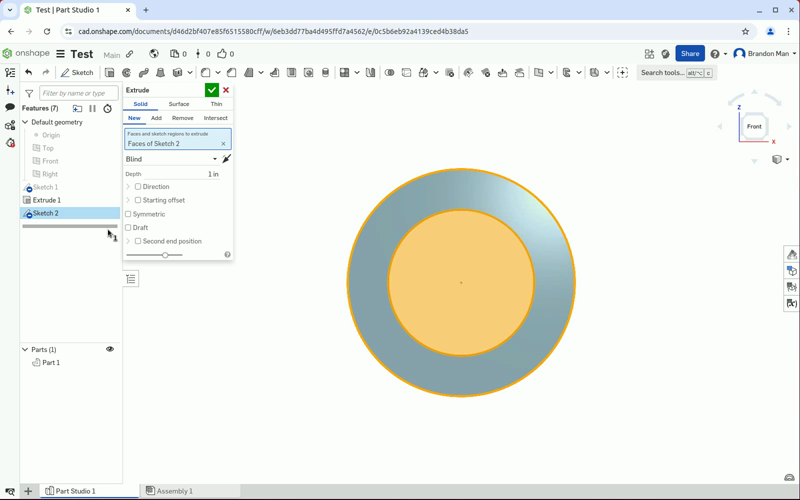
mouse_move(143, 106)
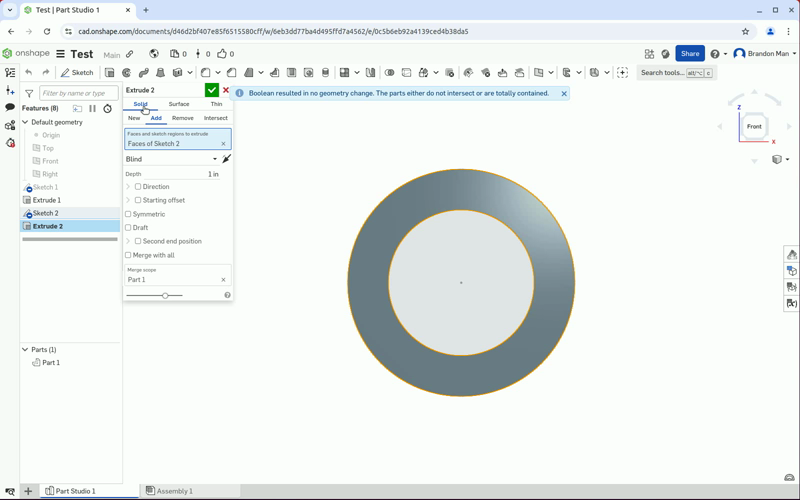
click(143, 106)
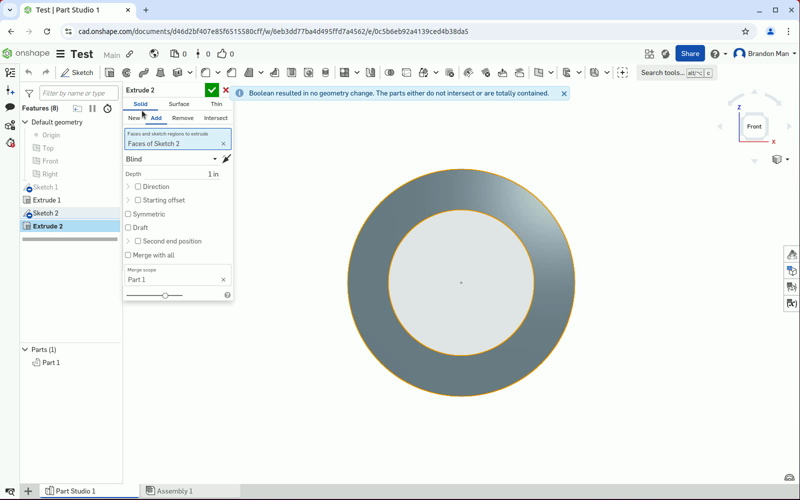
mouse_move(137, 120)
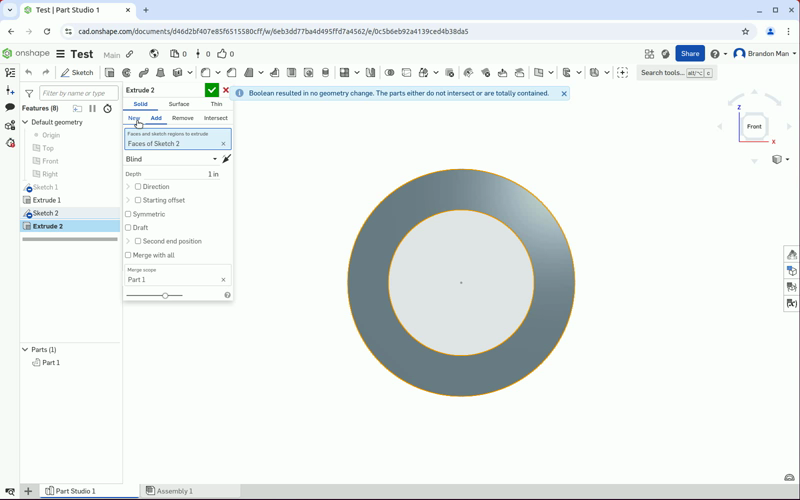
click(137, 120)
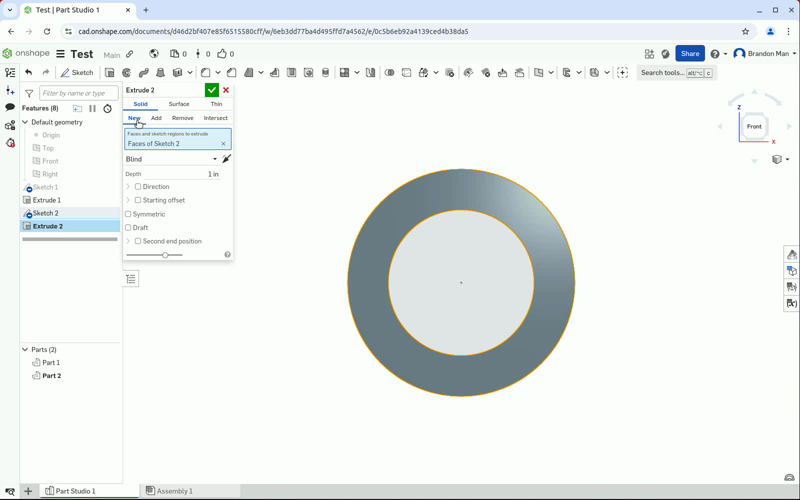
key(tab, 4)
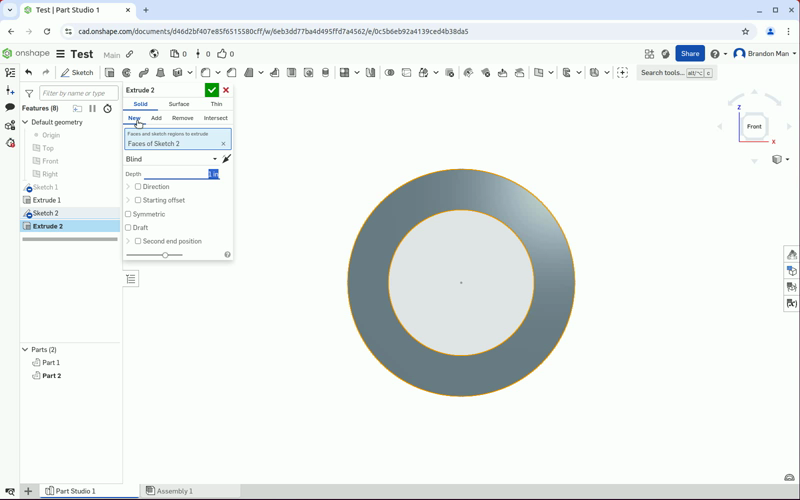
text(-11.554)
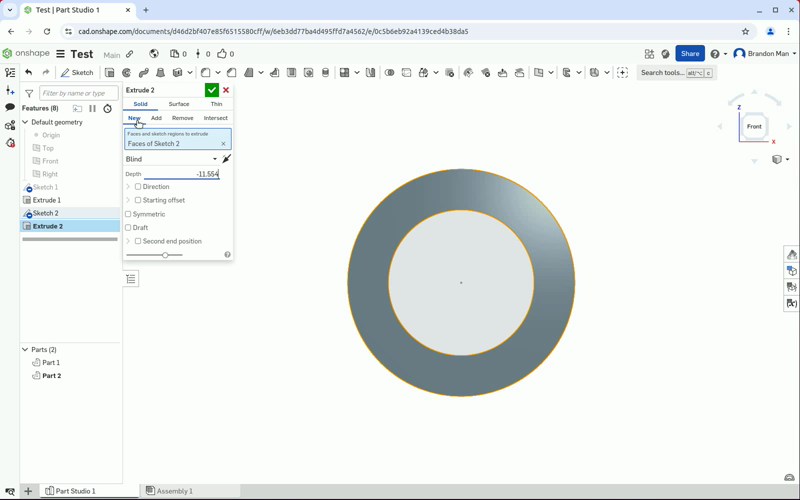
key(tab, 3)
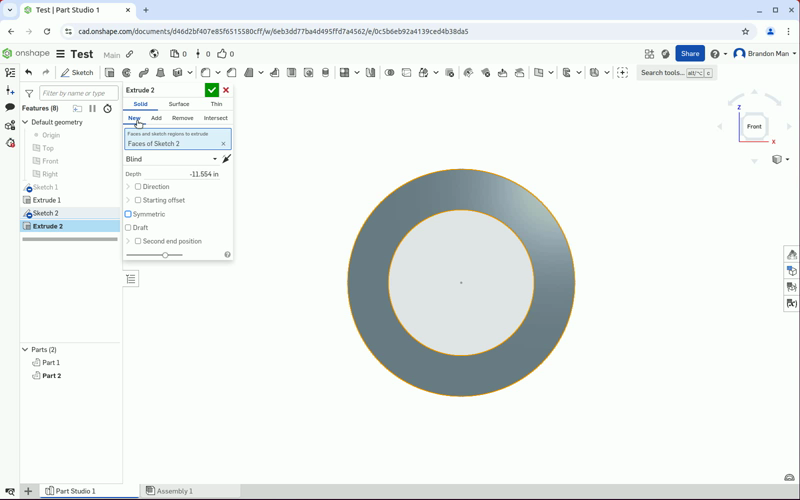
key(space)
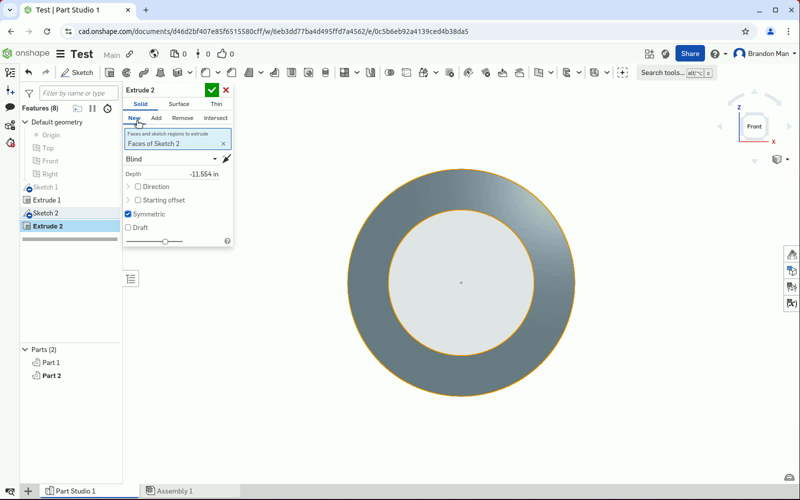
key(enter)
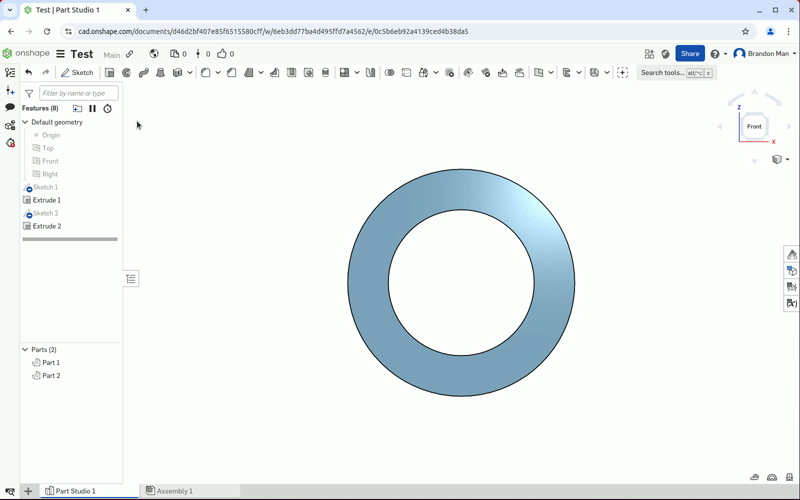
key(shift+h)
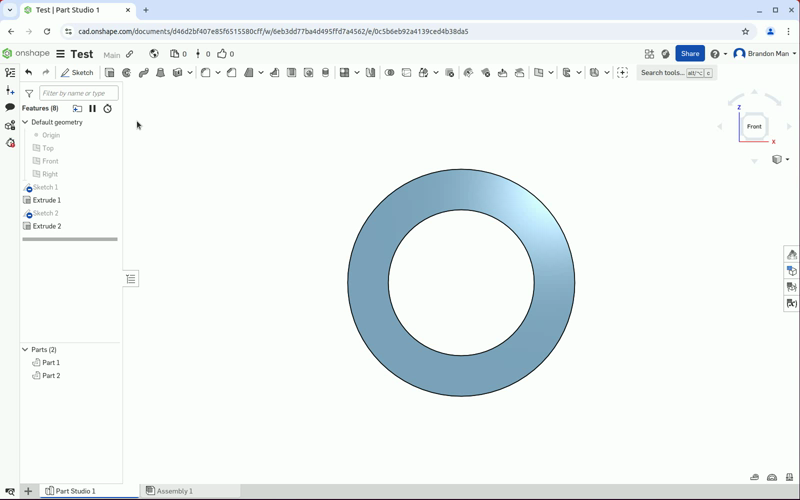
key(shift+h)
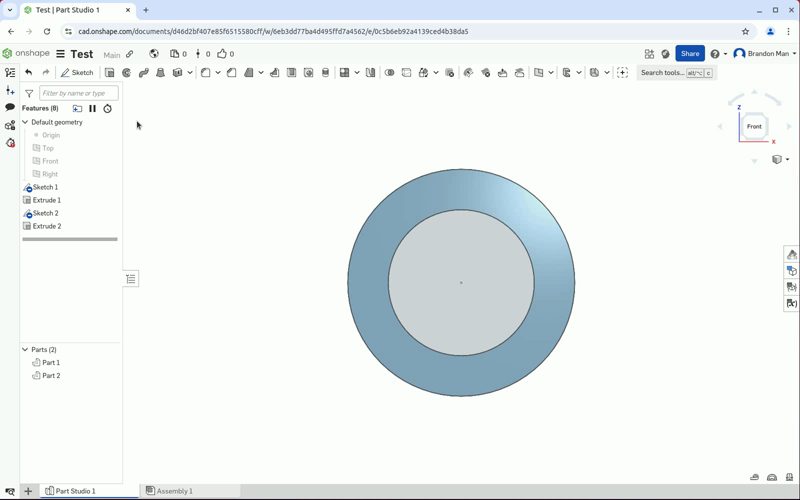
key(shift+7)
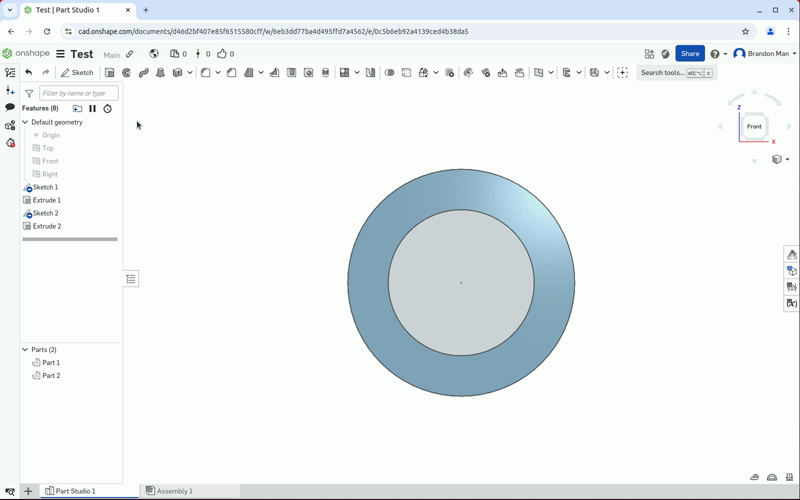
key(left, 2)
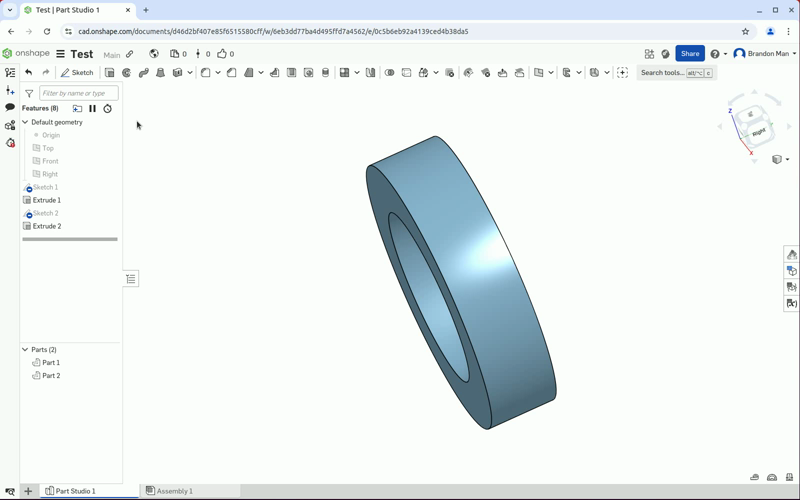
key(down, 2)
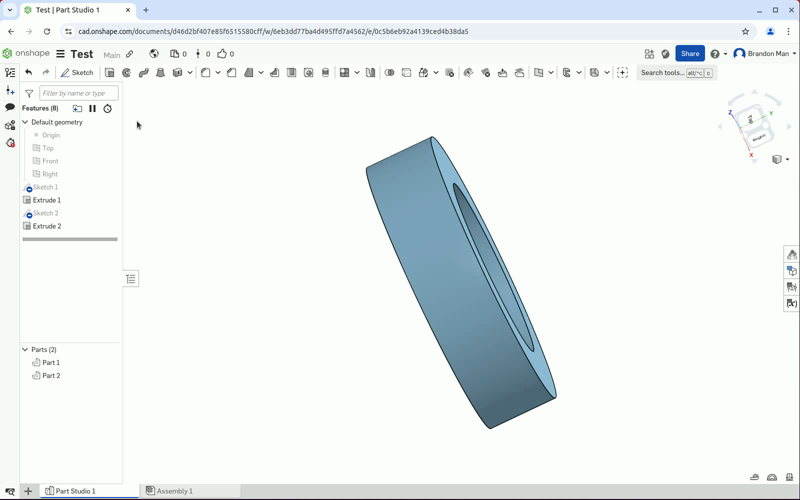
key(up, 2)
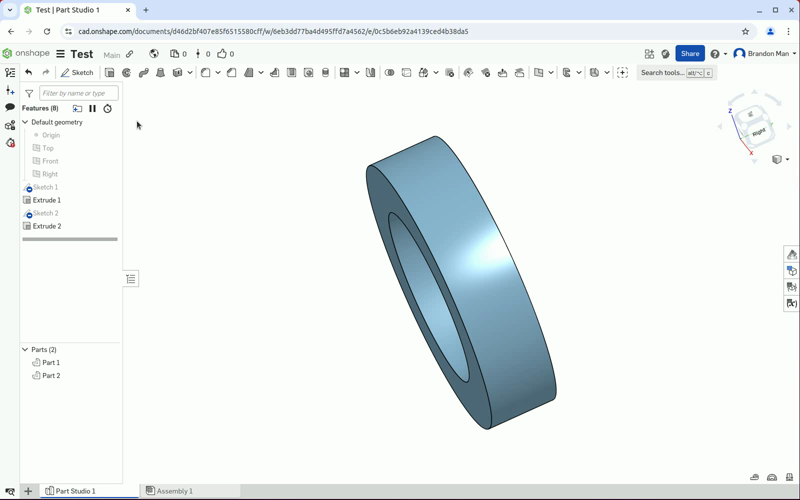
key(right, 2)
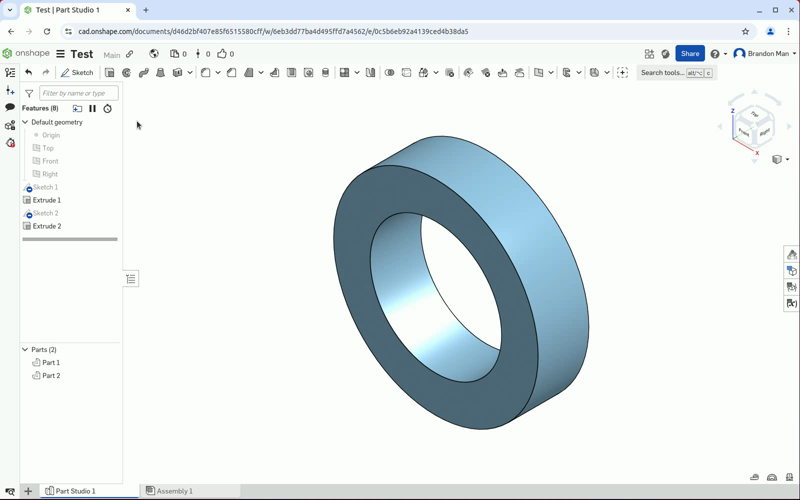
mouse_move(73, 189)
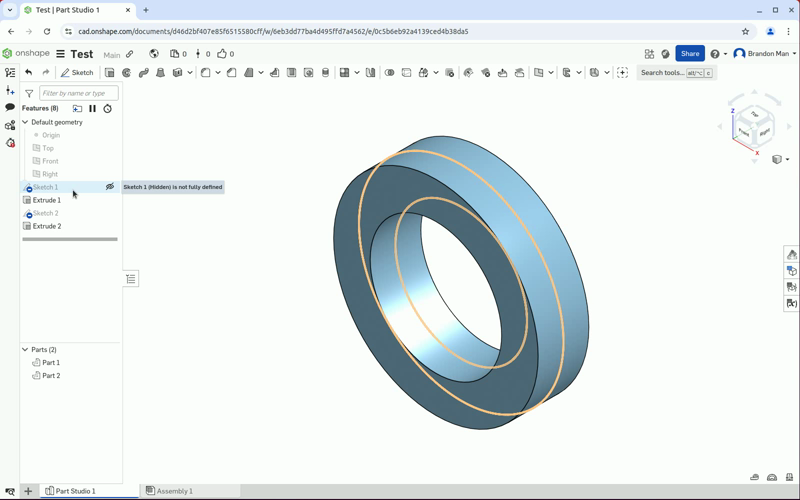
click(73, 189)